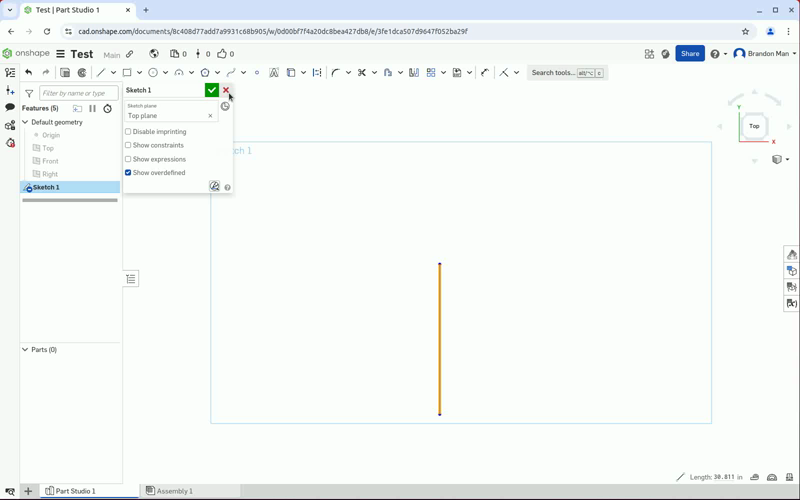
key(shift+h)
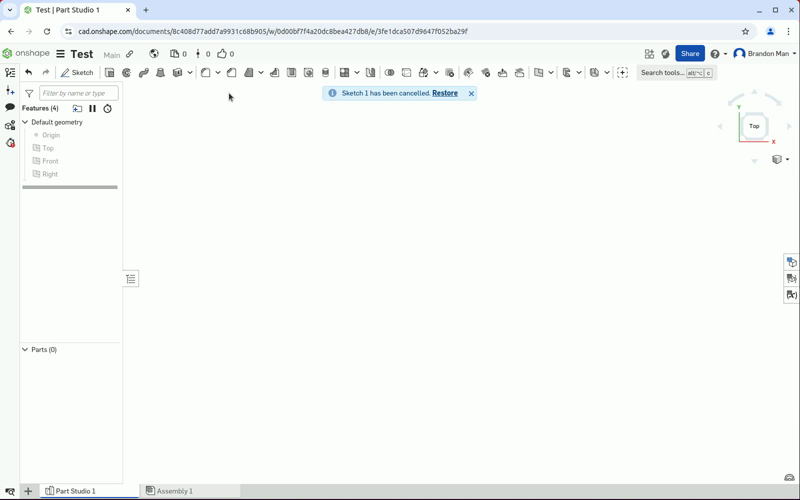
mouse_move(73, 352)
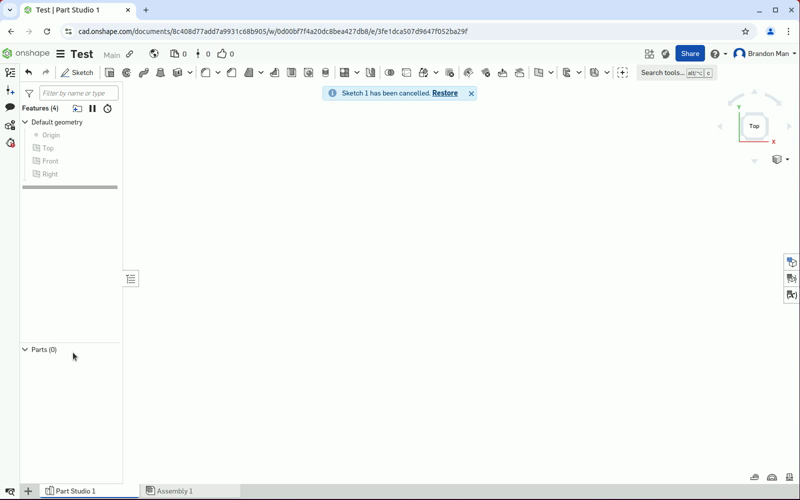
key(y)
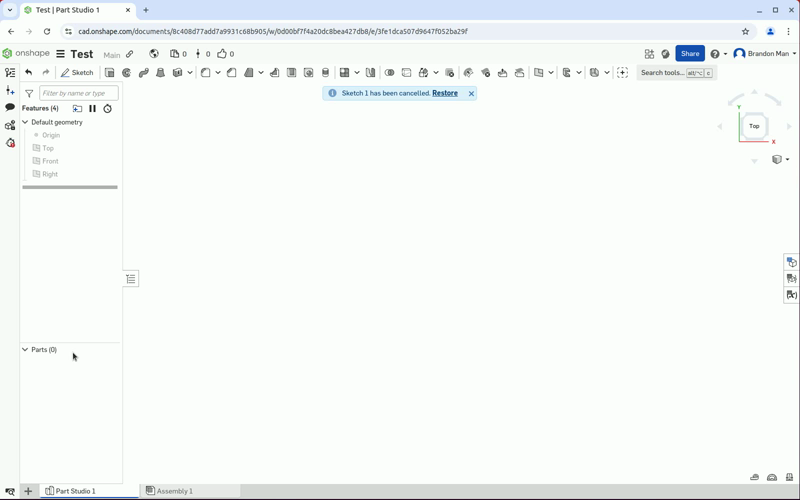
key(shift+p)
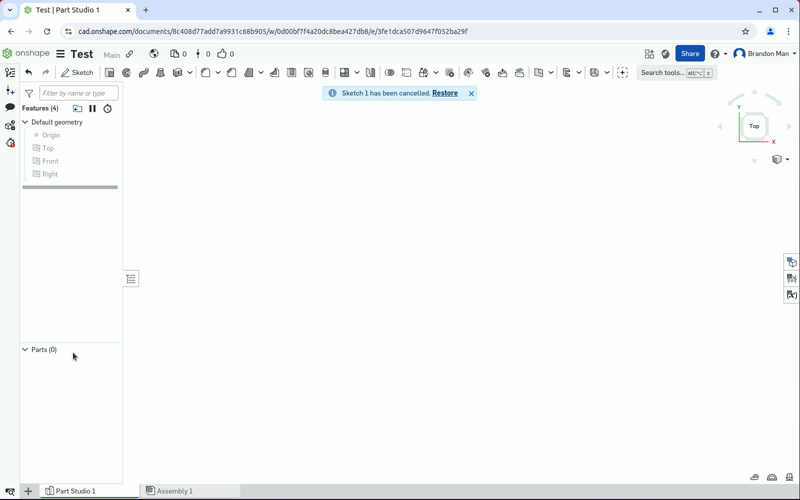
key(space)
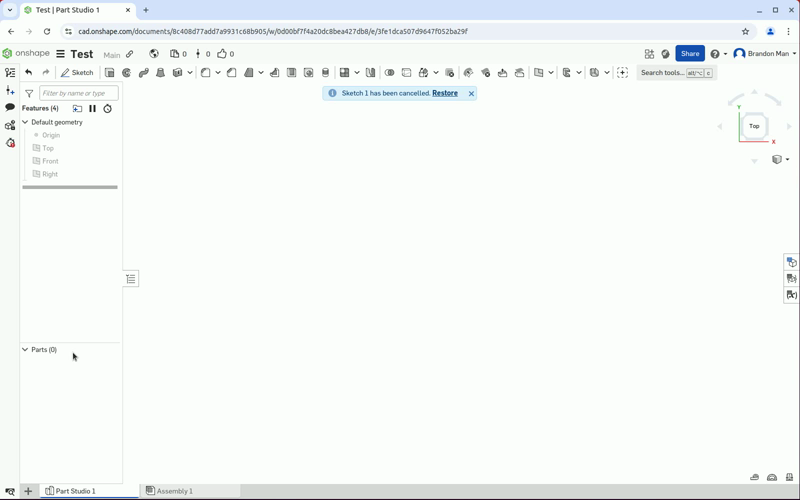
key_down(shift)
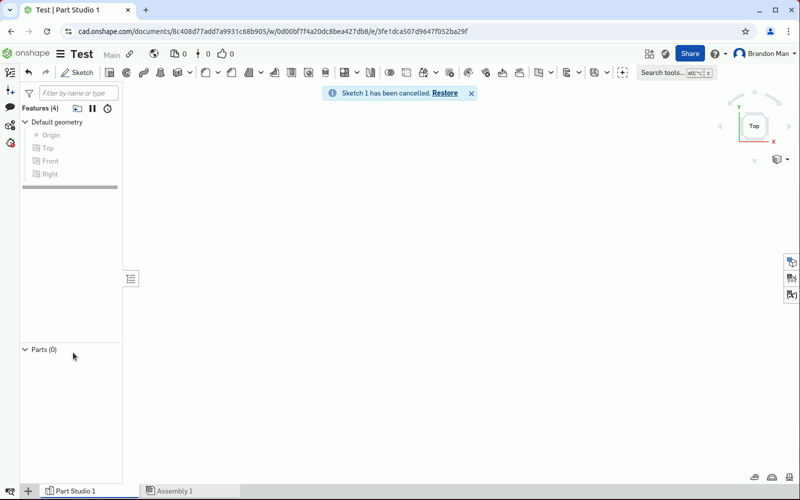
key(up)
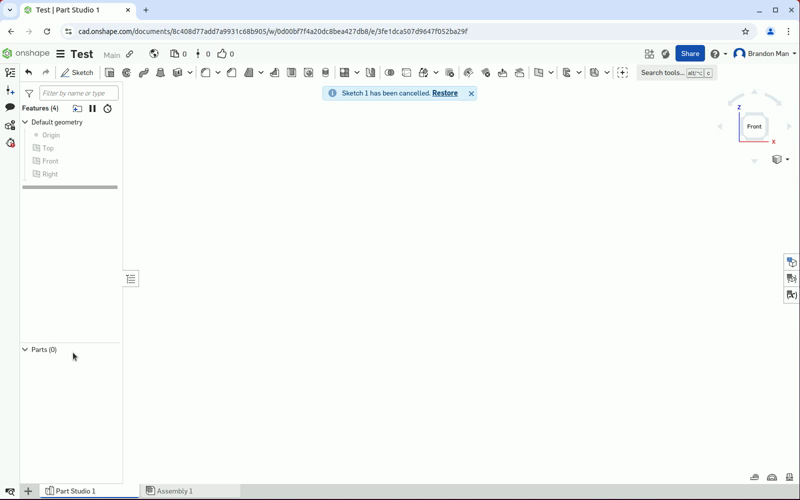
key_up(shift)
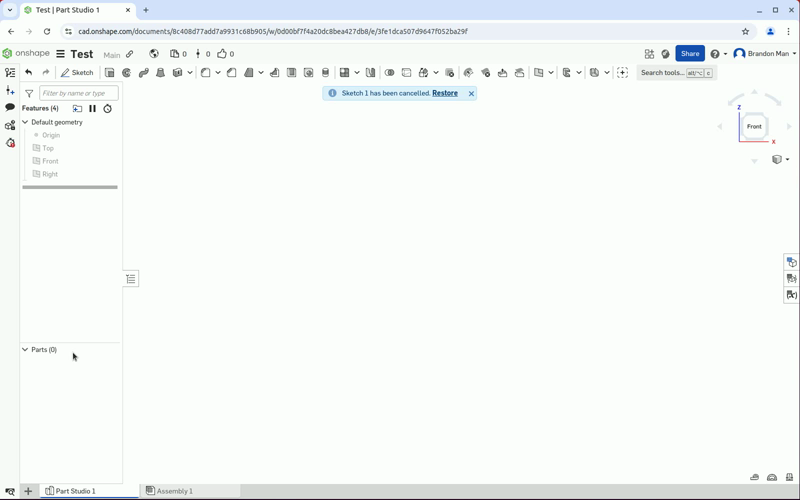
mouse_move(73, 352)
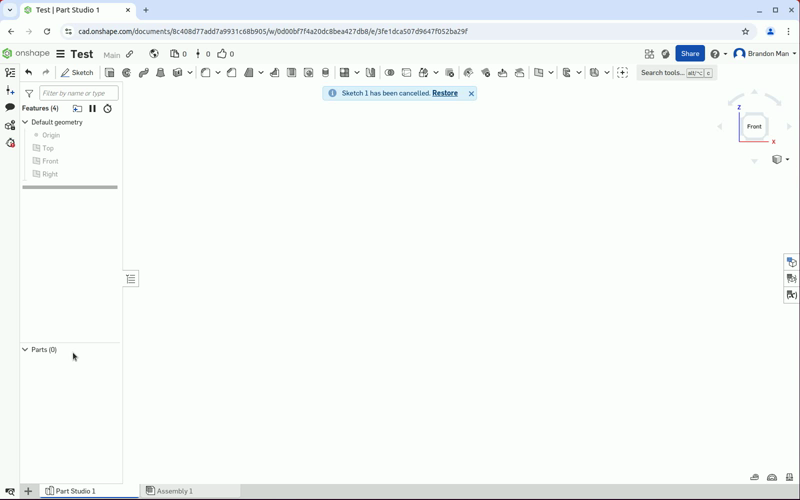
key(shift+y)
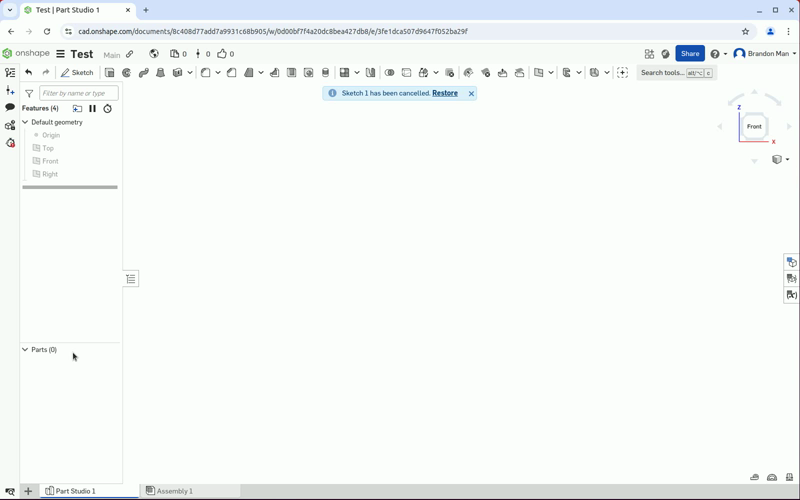
key(shift+s)
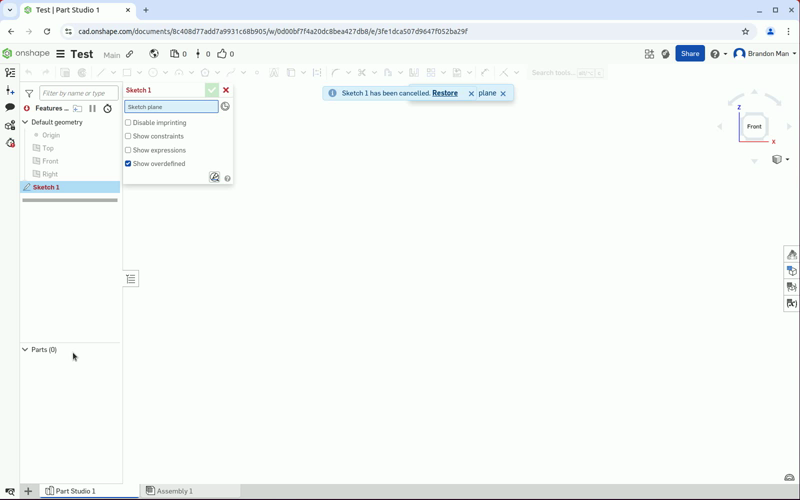
mouse_move(73, 163)
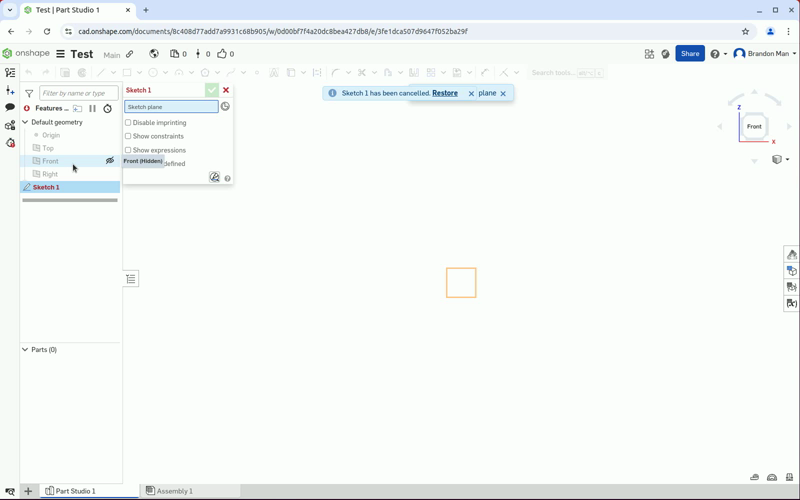
click(73, 163)
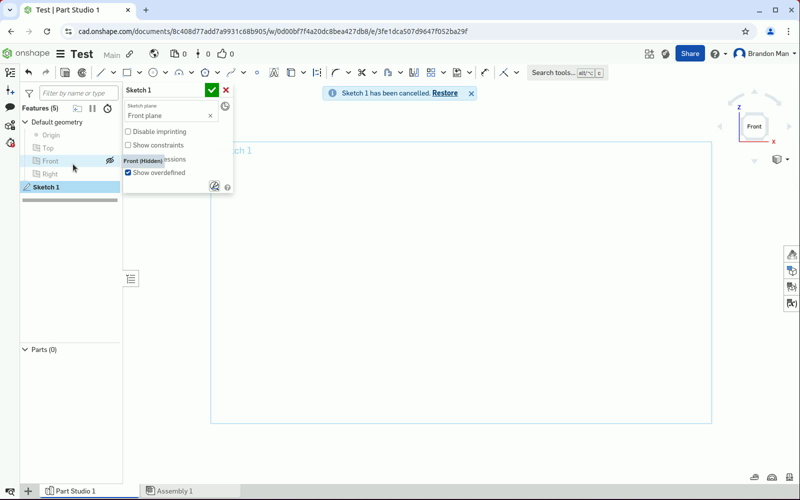
mouse_move(73, 352)
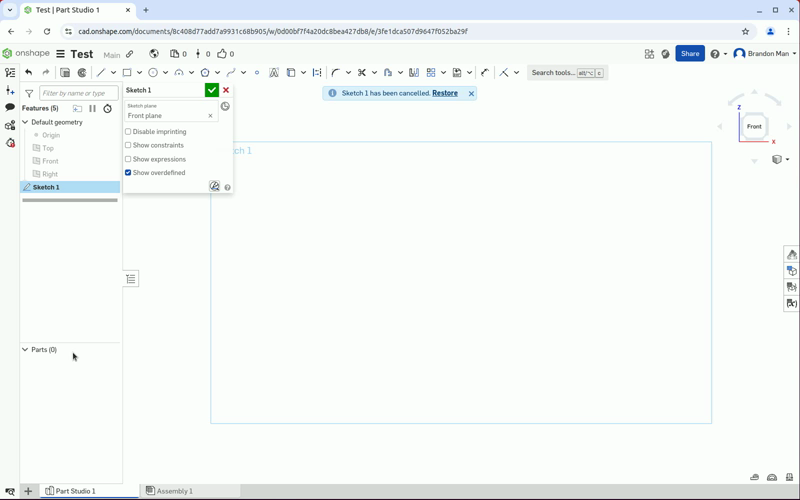
key(y)
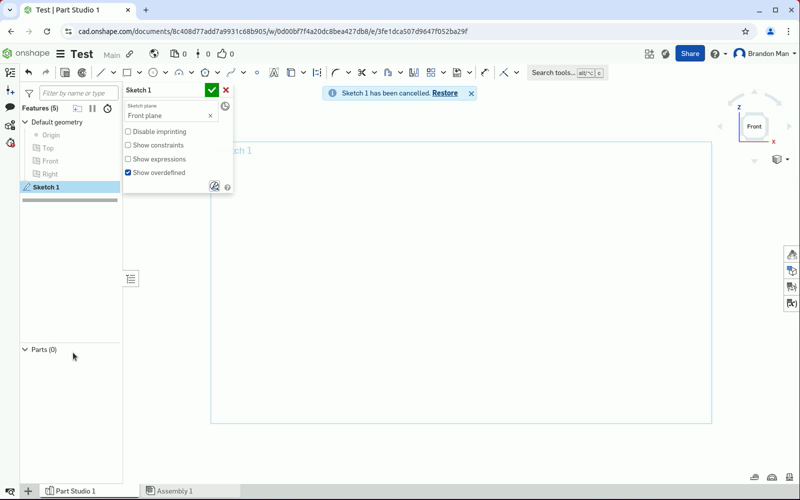
key(a)
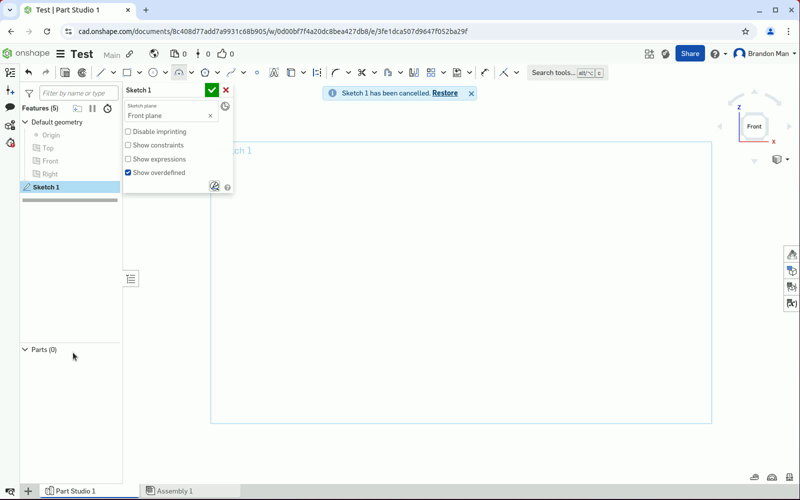
key_down(shift)
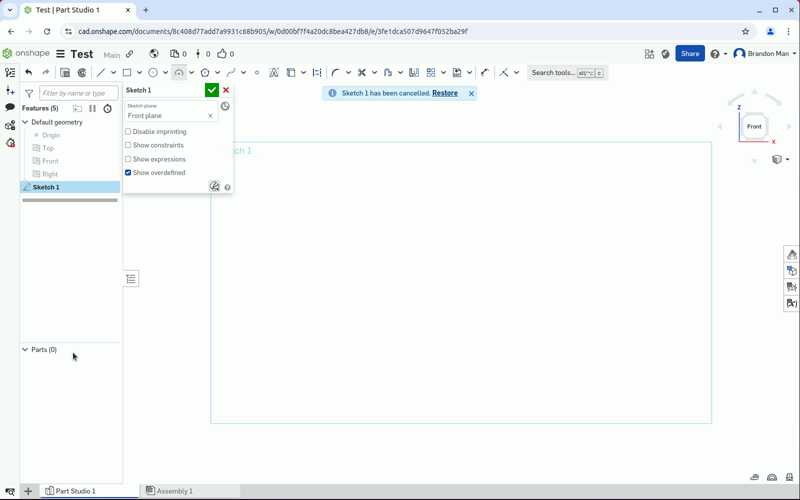
mouse_move(433, 334)
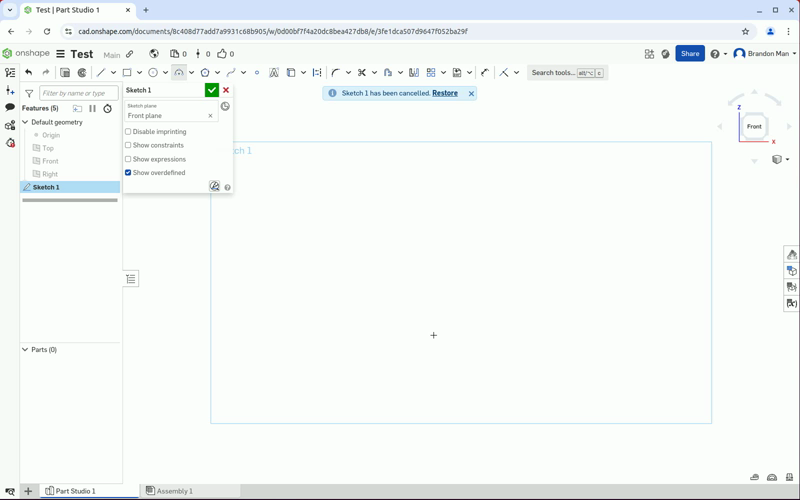
click(433, 334)
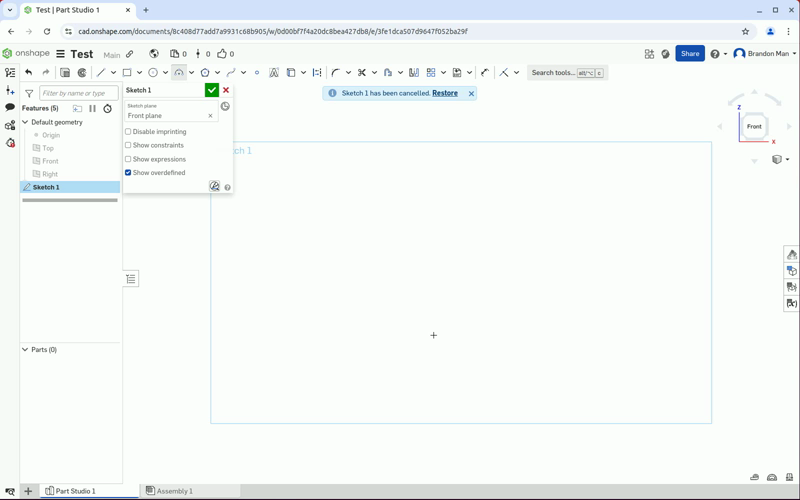
key_up(shift)
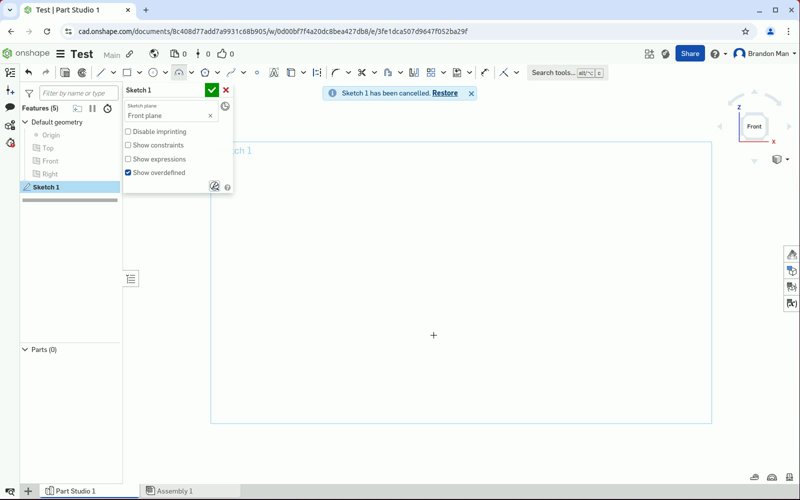
key_down(shift)
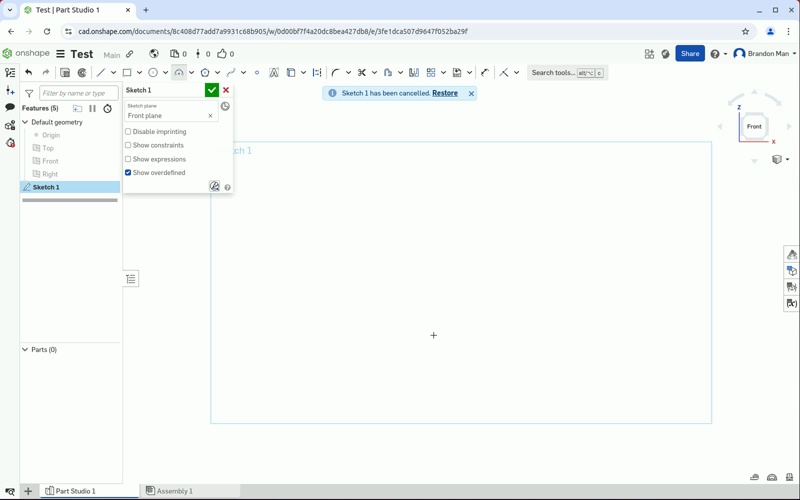
mouse_move(488, 334)
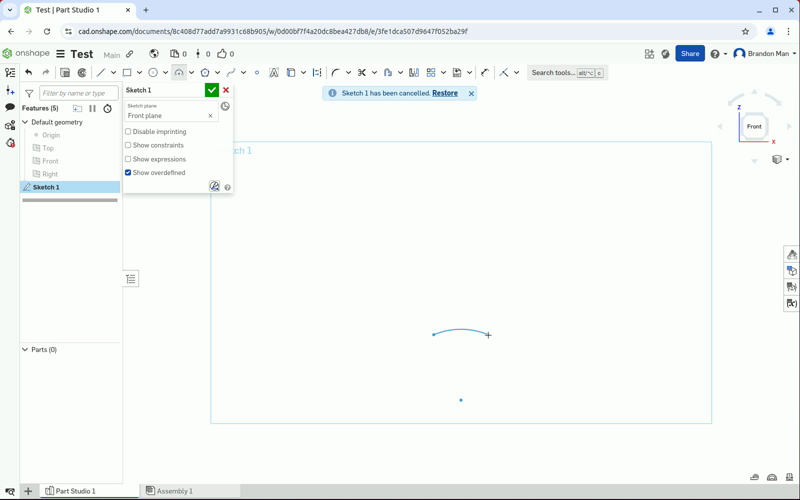
click(488, 334)
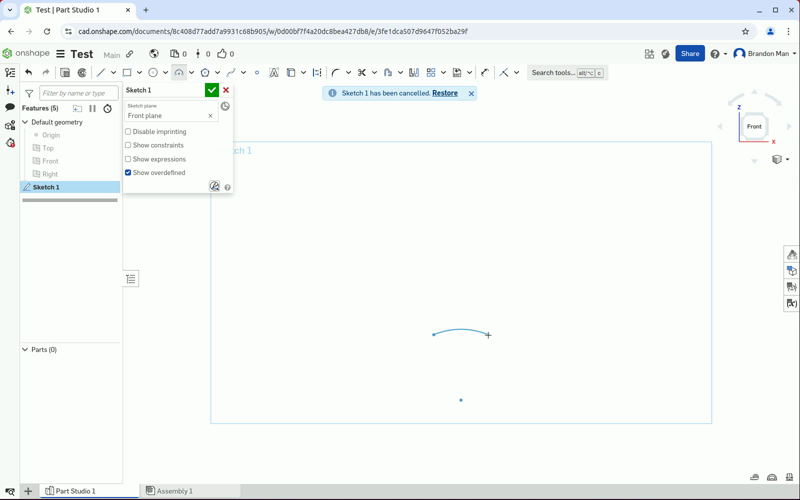
mouse_move(461, 299)
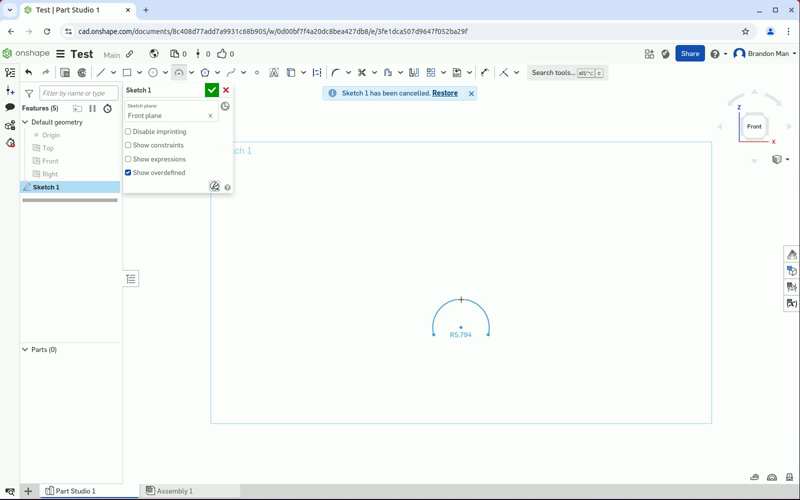
click(461, 299)
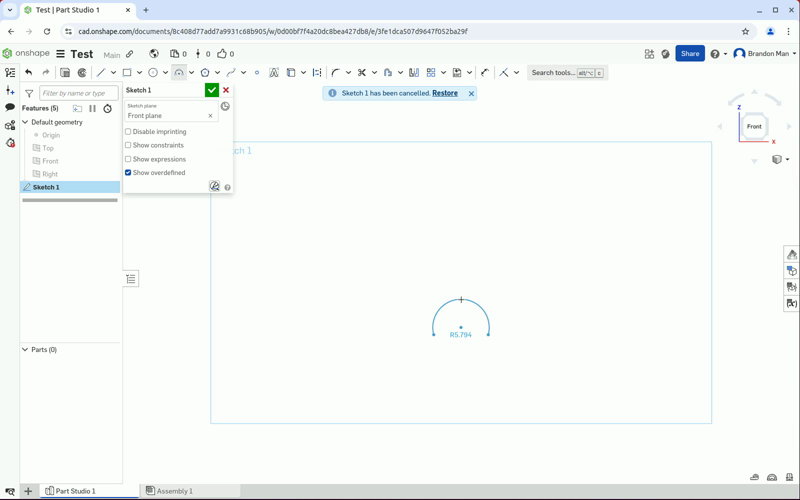
key_up(shift)
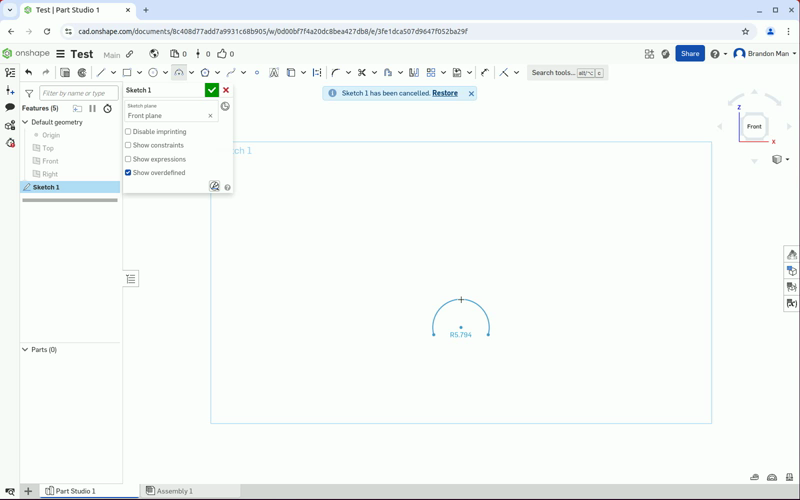
mouse_move(488, 334)
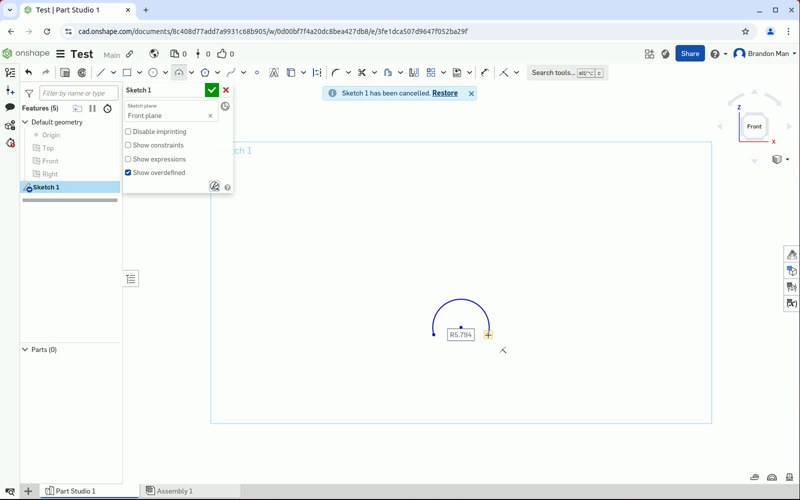
click(488, 334)
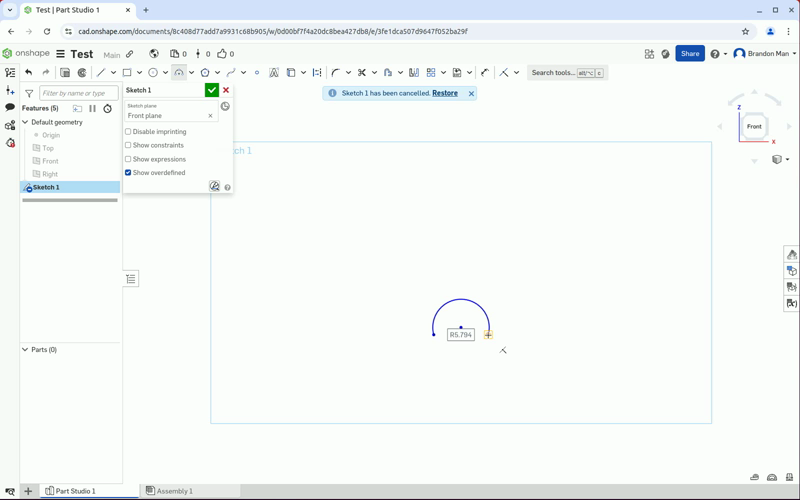
mouse_move(433, 334)
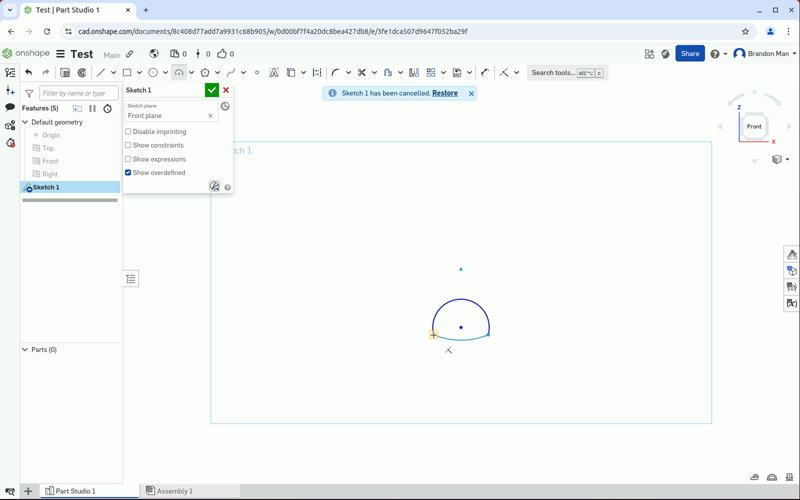
click(433, 334)
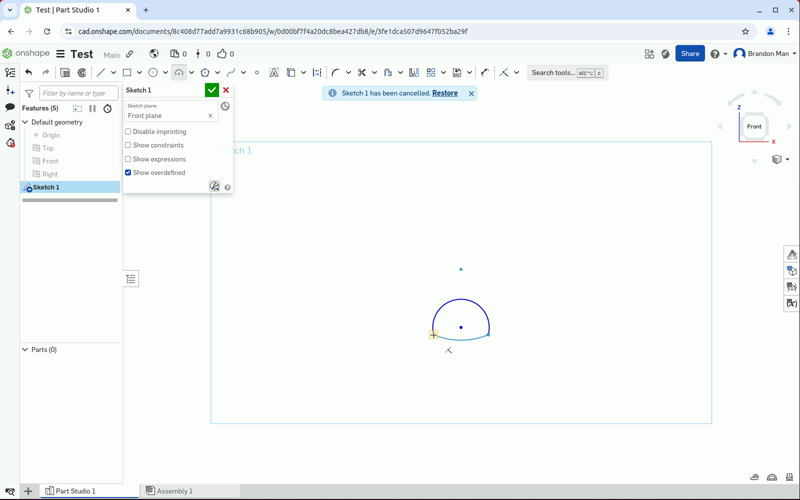
key_down(shift)
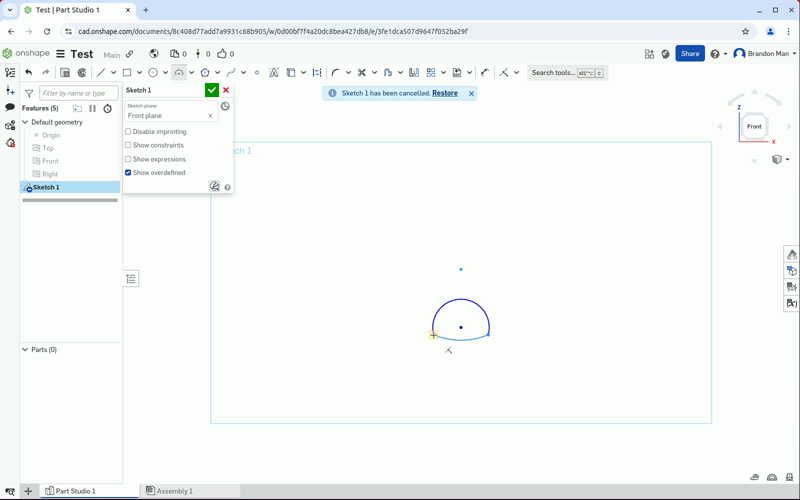
mouse_move(461, 270)
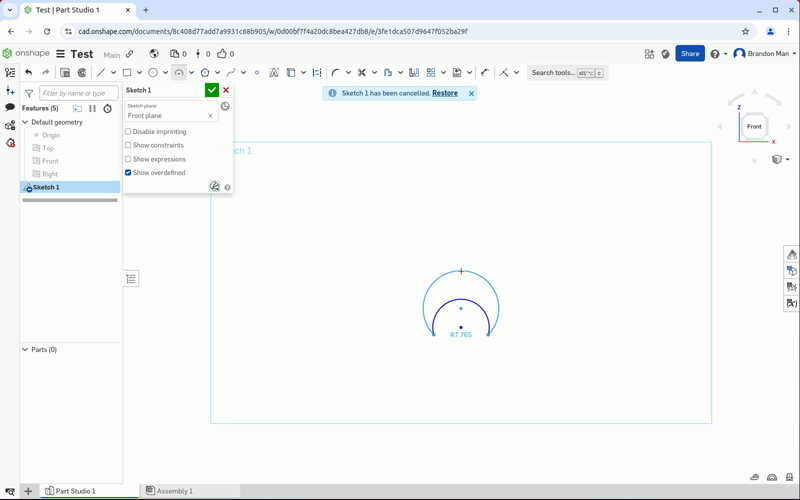
click(461, 270)
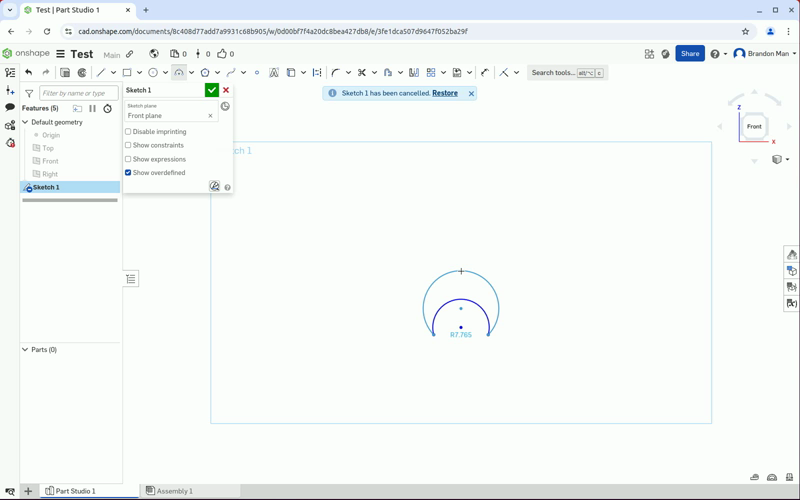
key_up(shift)
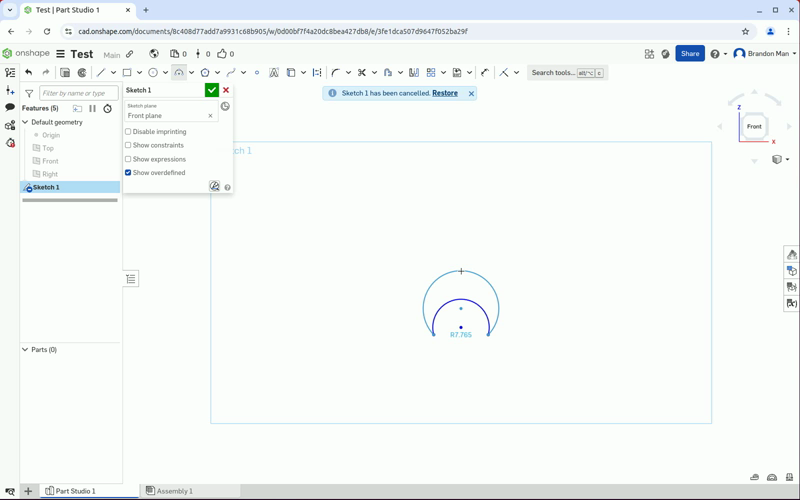
key(esc)
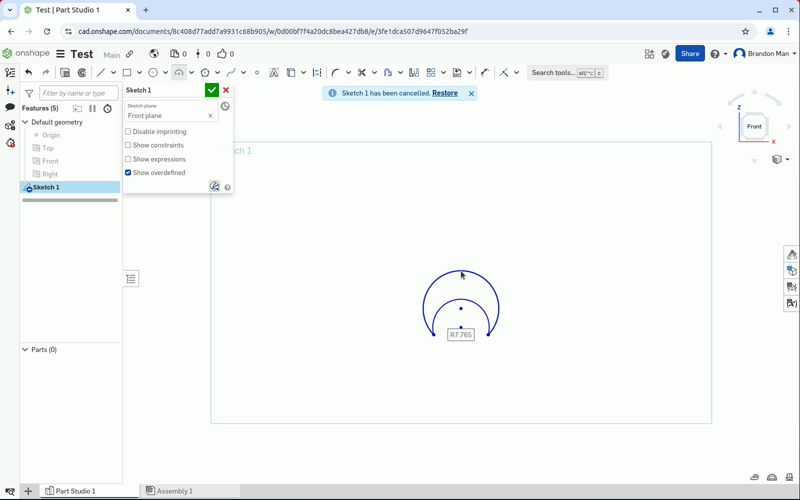
mouse_move(466, 283)
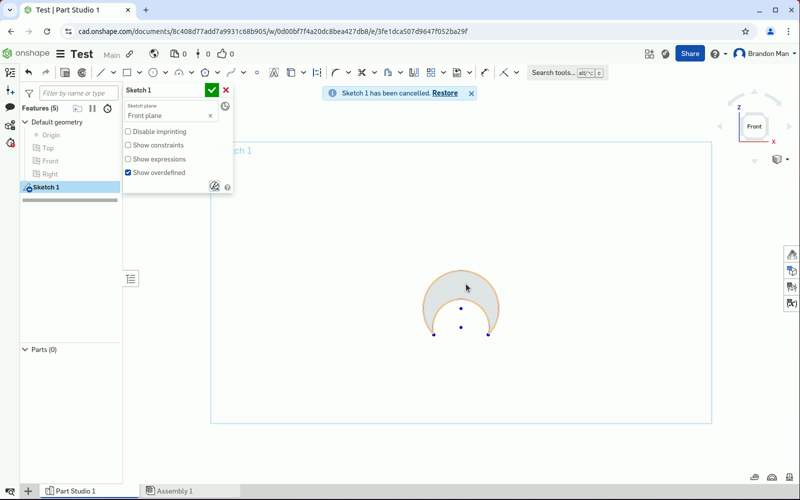
click(466, 283)
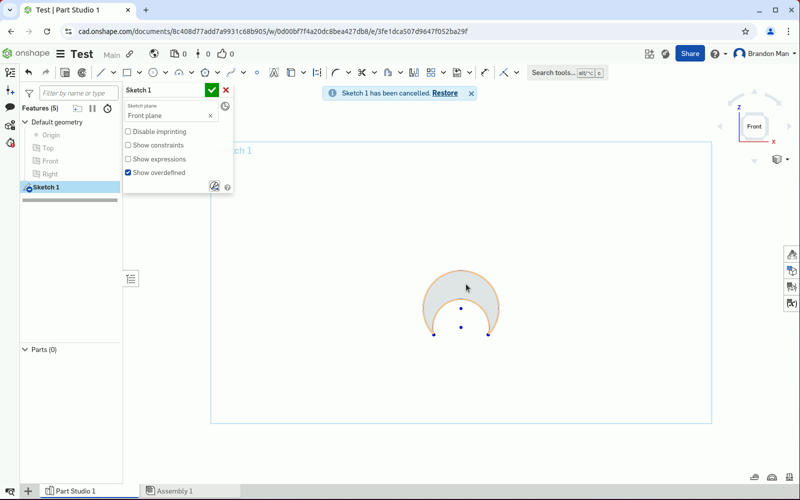
mouse_move(73, 352)
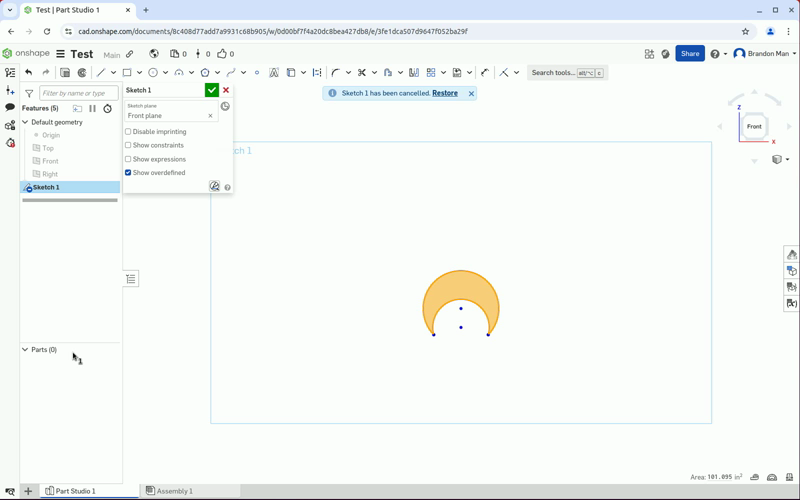
key(shift+y)
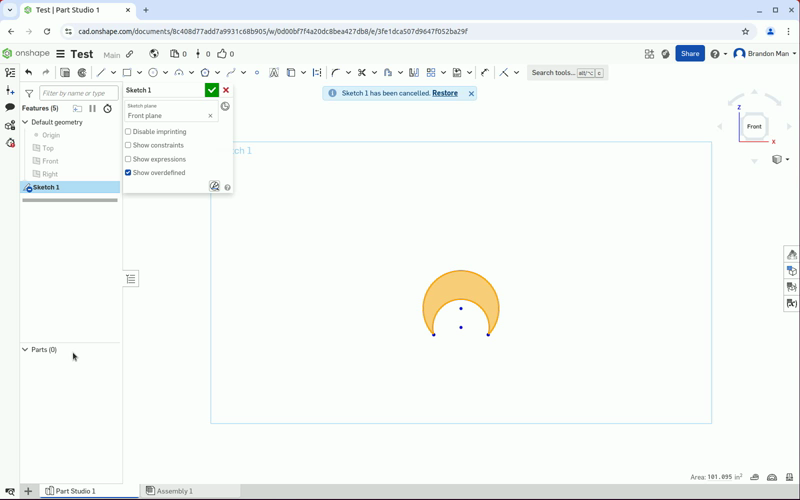
key(shift+e)
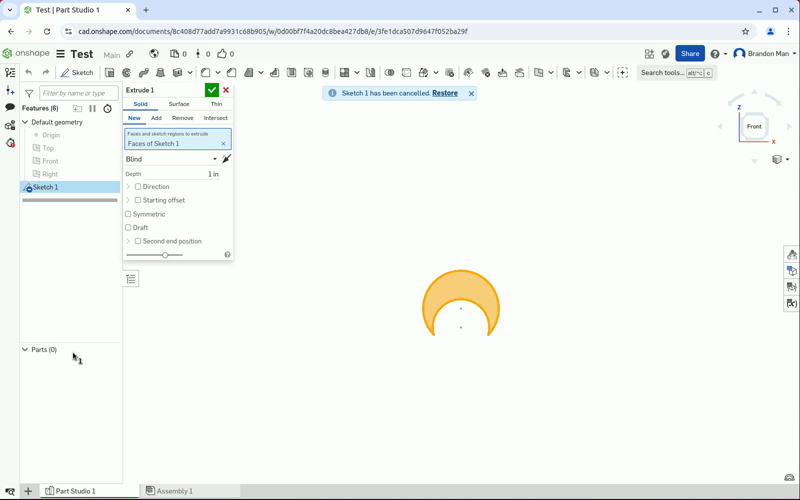
mouse_move(143, 106)
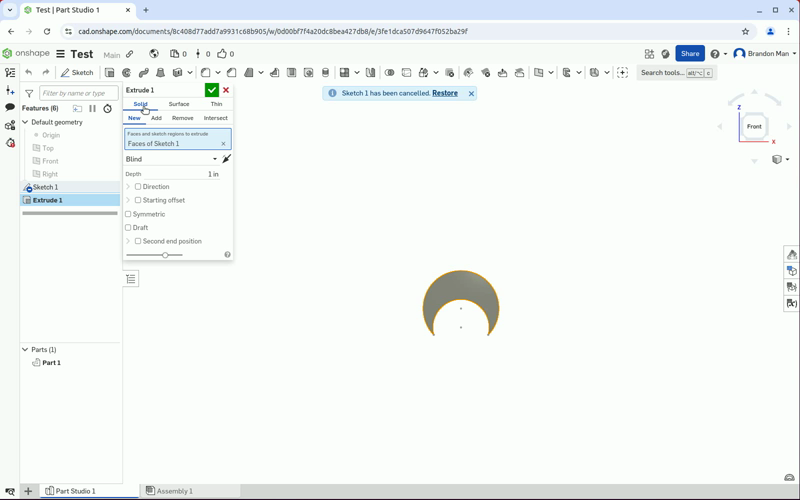
click(143, 106)
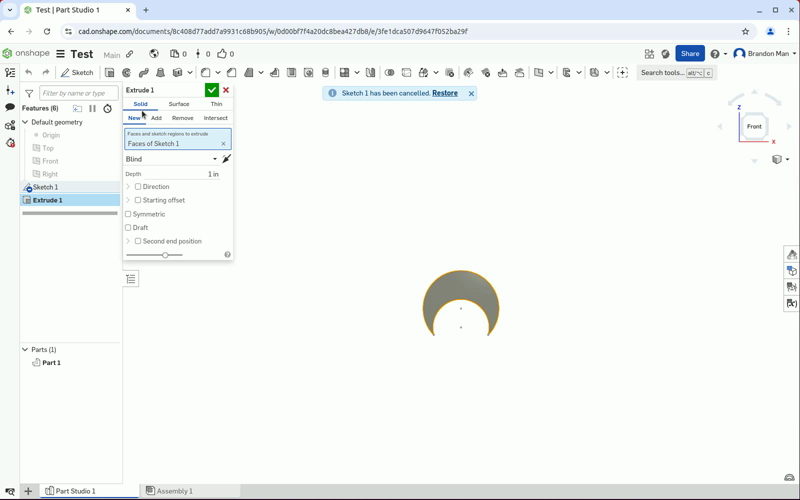
mouse_move(137, 120)
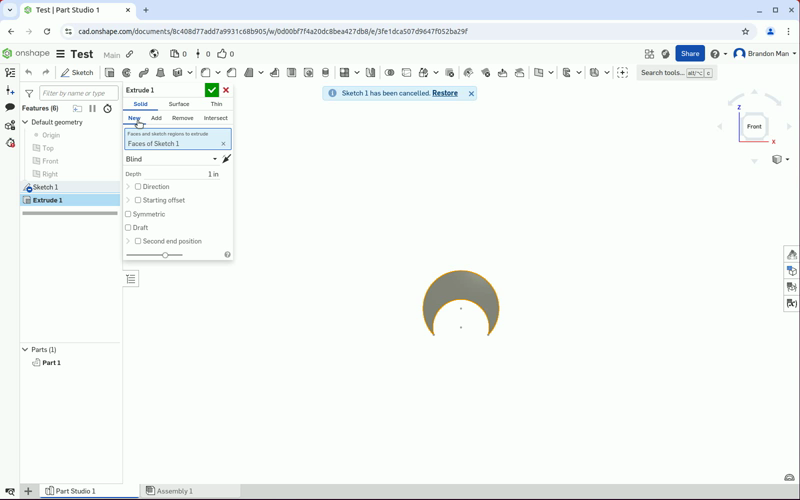
click(137, 120)
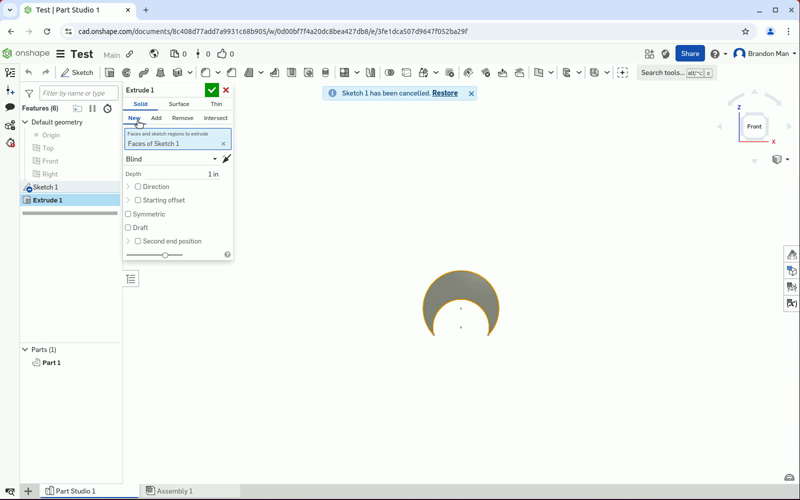
key(tab, 4)
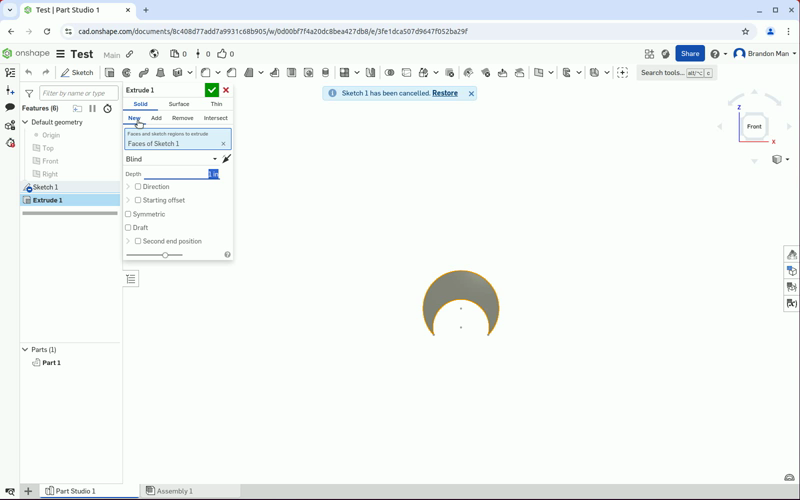
text(19.256)
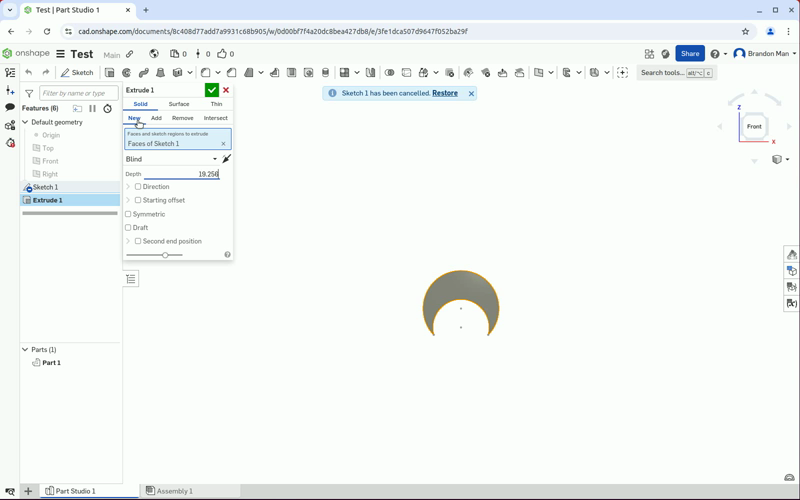
key(tab, 3)
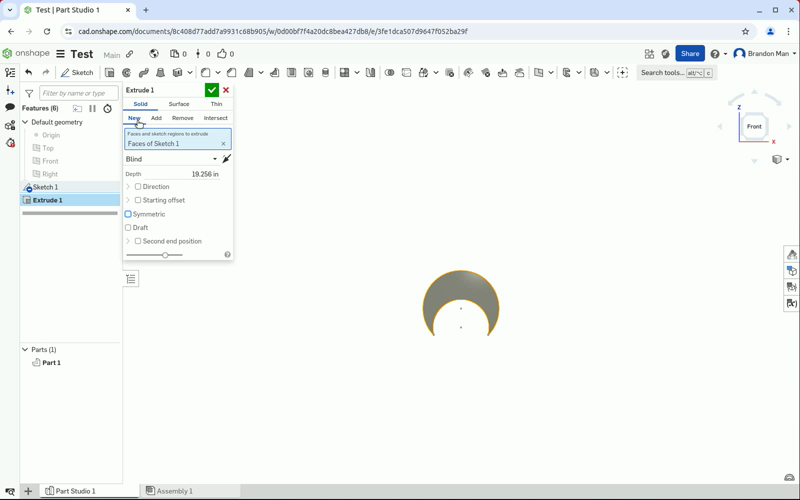
key(space)
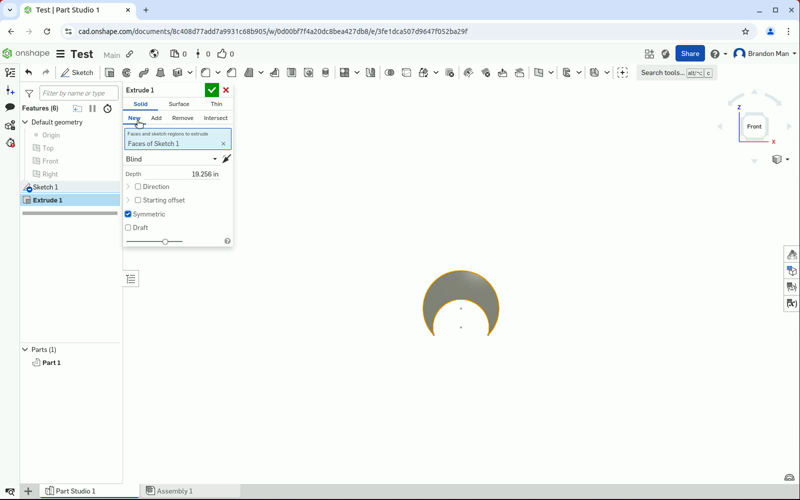
key(enter)
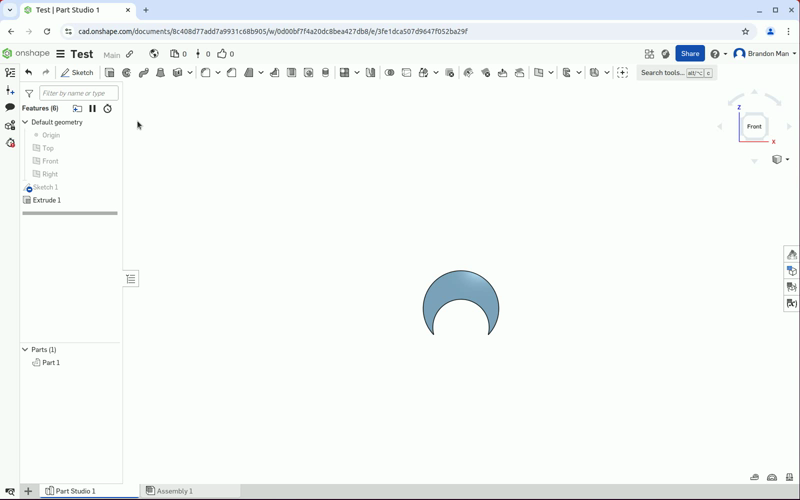
key(shift+h)
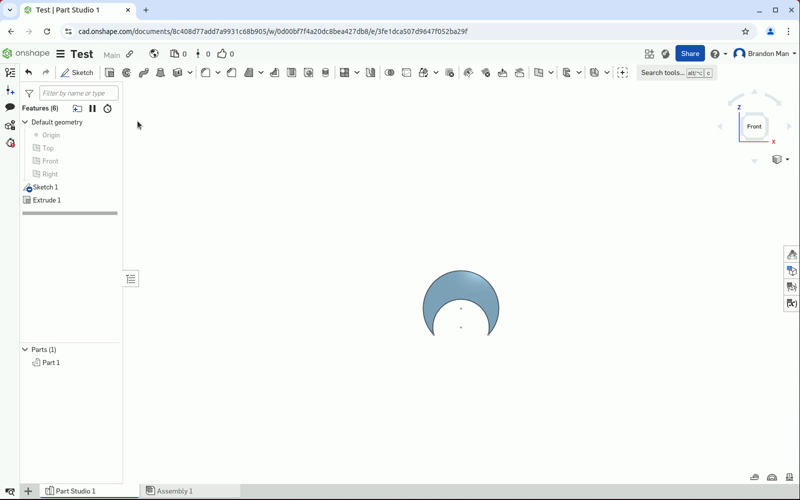
key(shift+h)
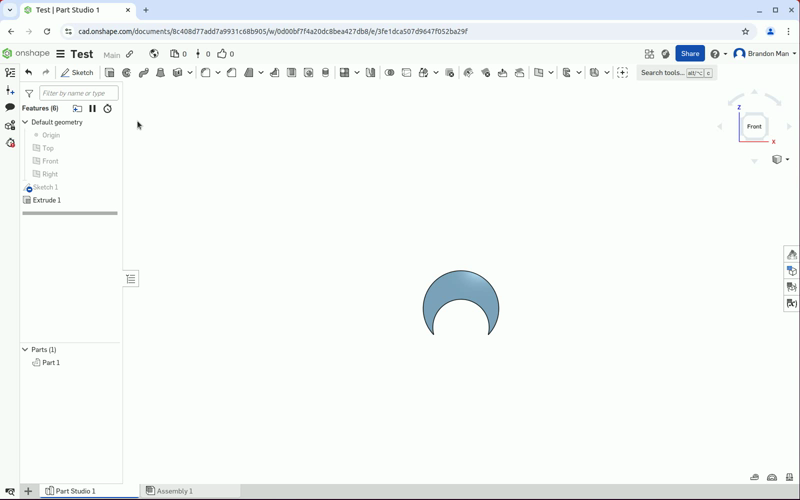
mouse_move(73, 189)
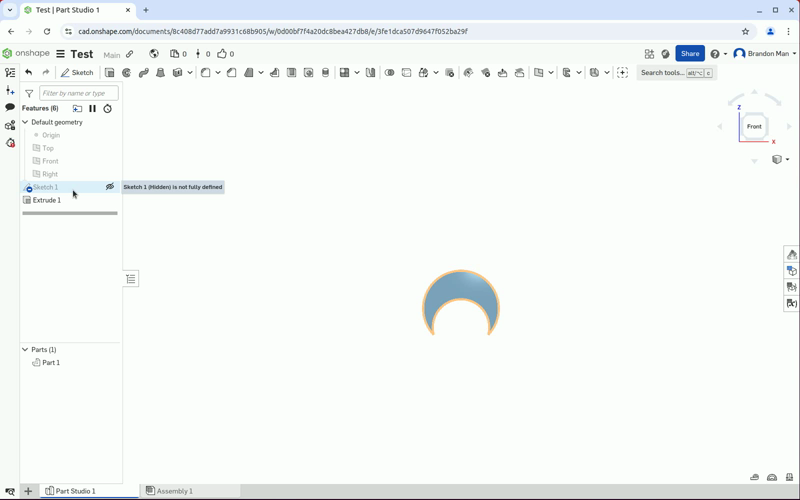
click(73, 189)
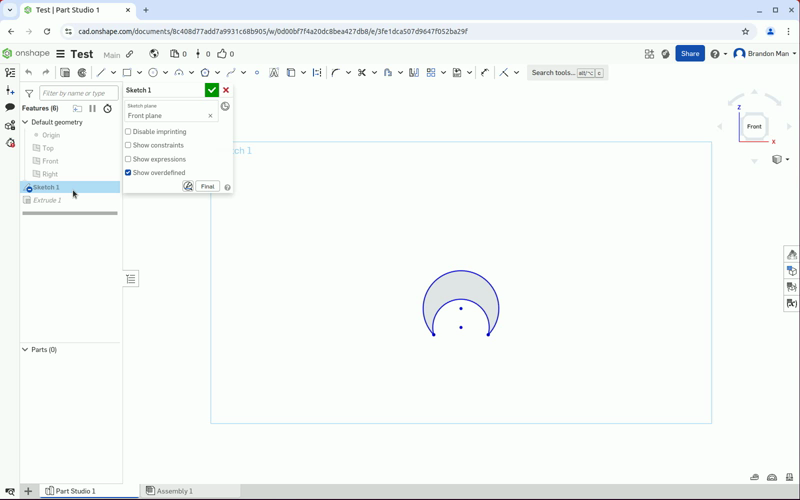
mouse_move(229, 92)
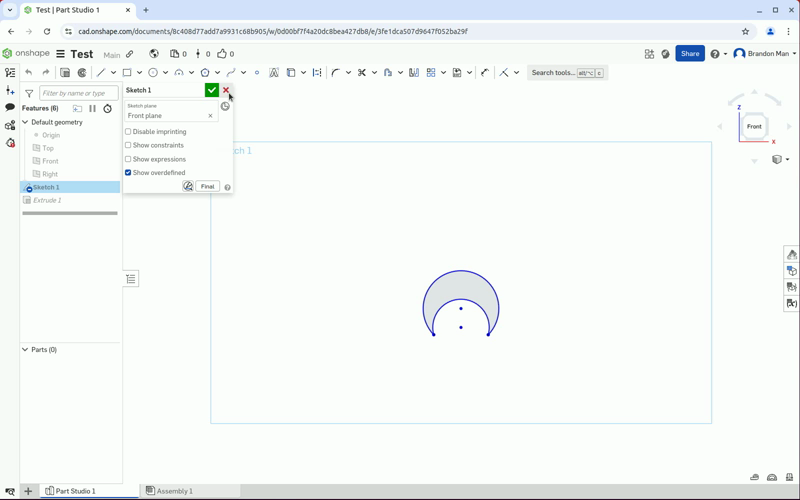
click(229, 92)
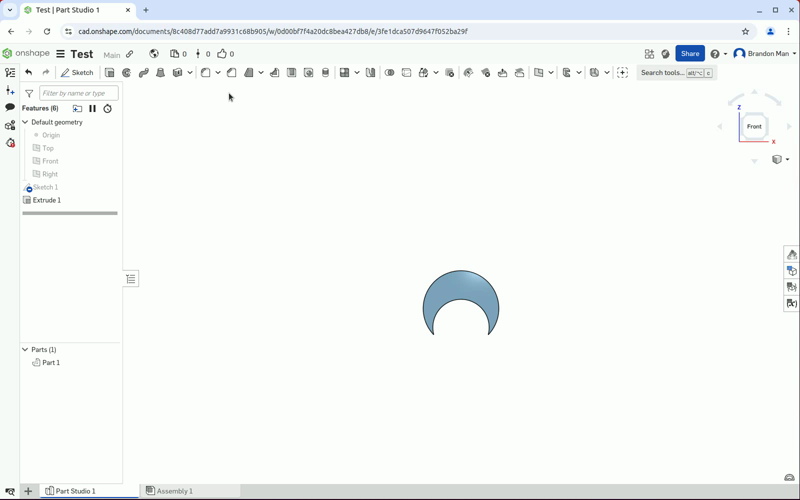
mouse_move(73, 352)
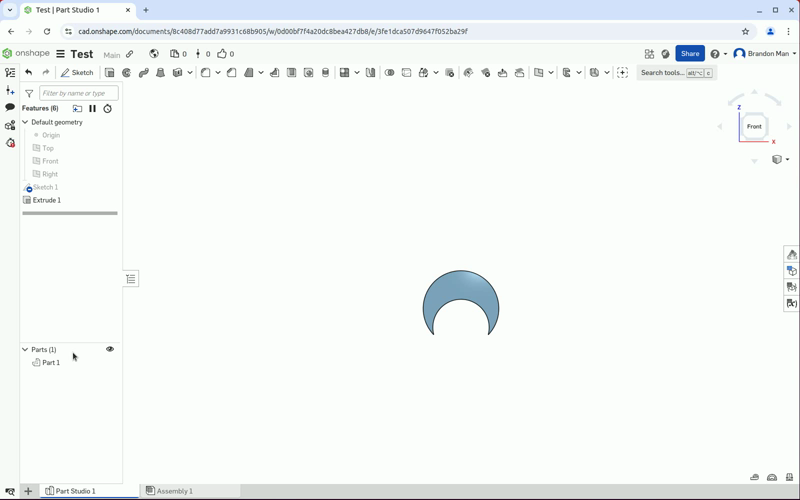
key(y)
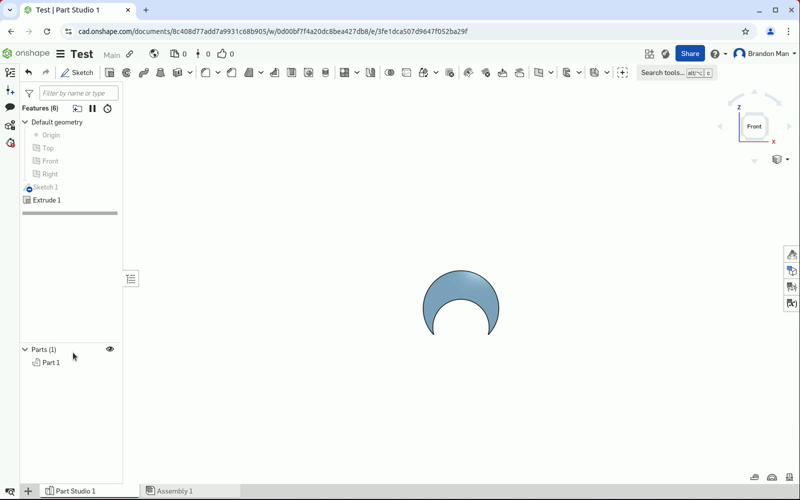
key(shift+p)
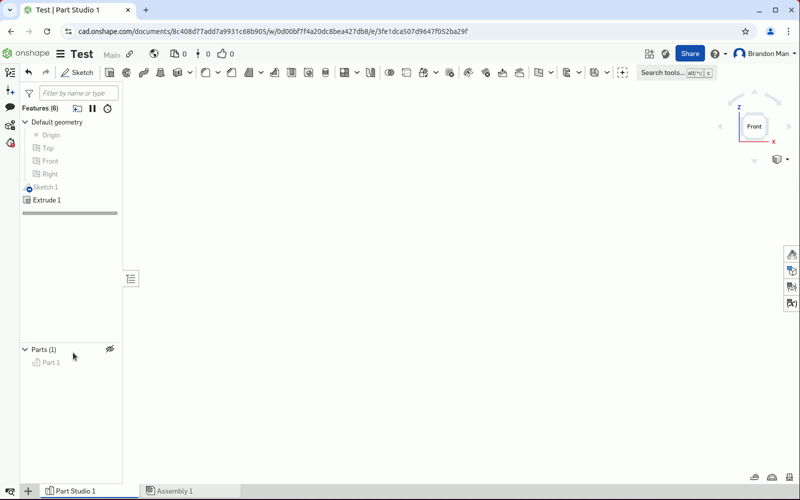
key(space)
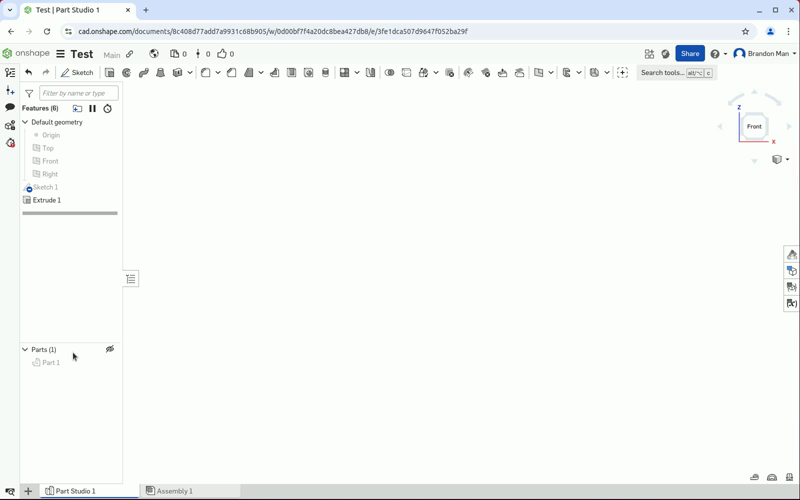
key_down(shift)
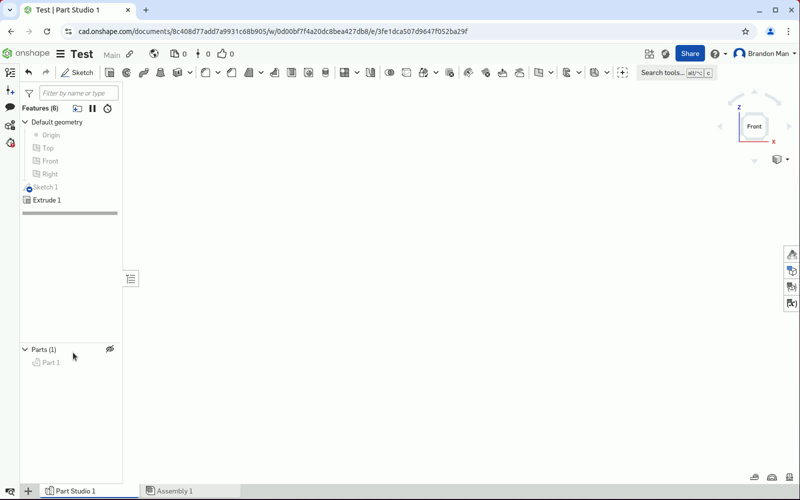
key(down)
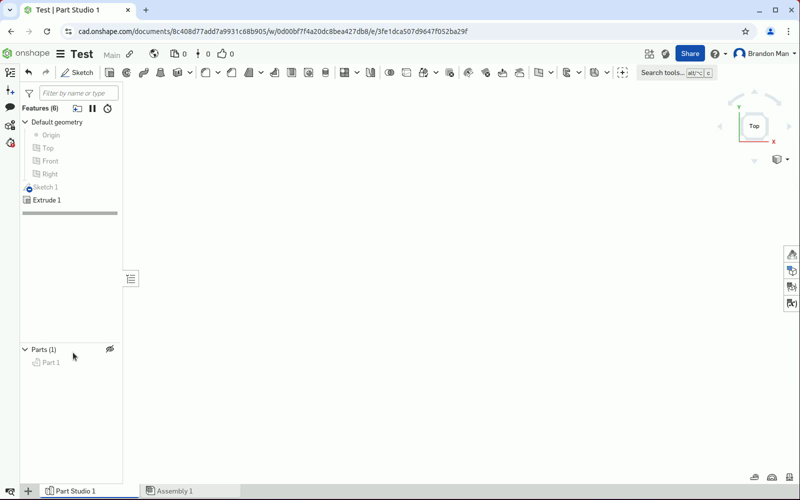
key_up(shift)
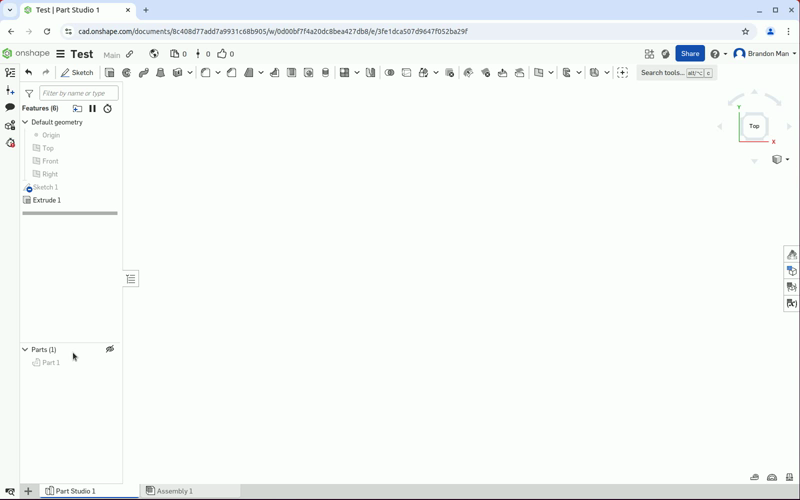
mouse_move(73, 352)
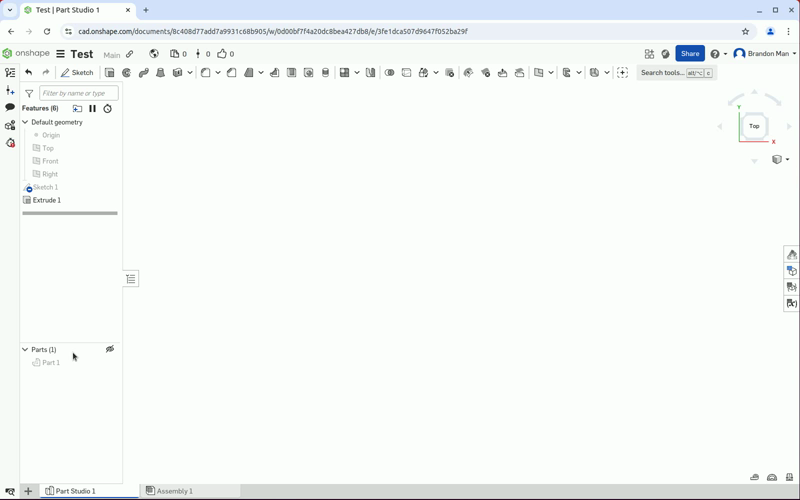
key(shift+y)
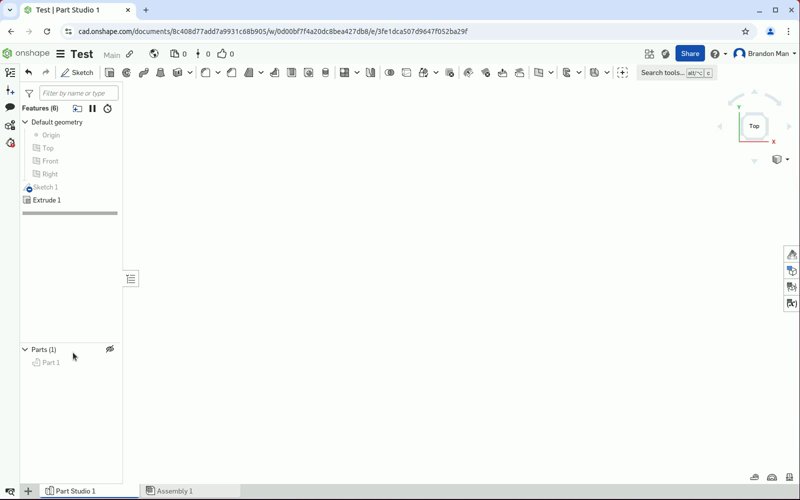
key(shift+s)
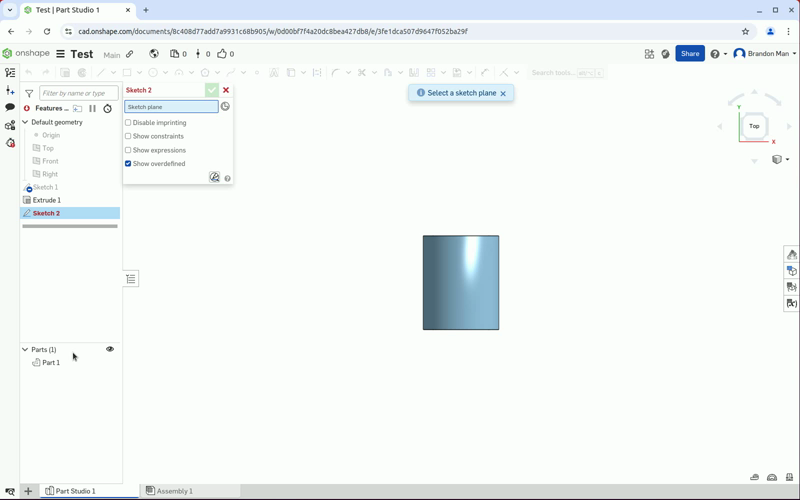
mouse_move(73, 150)
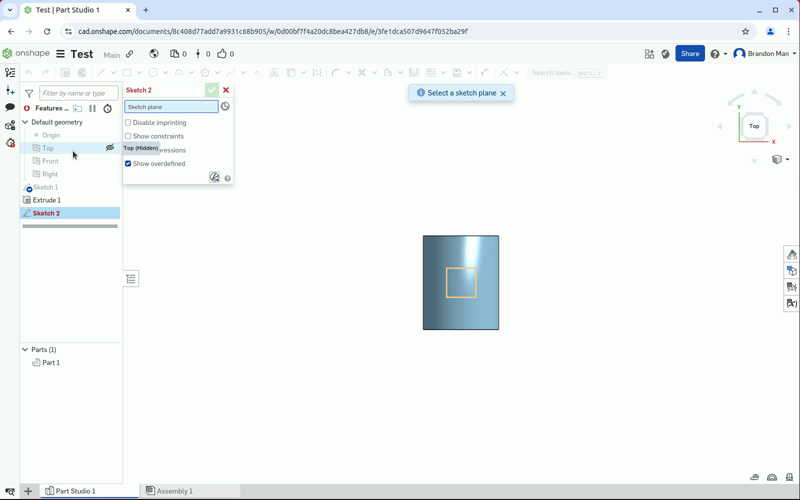
click(73, 150)
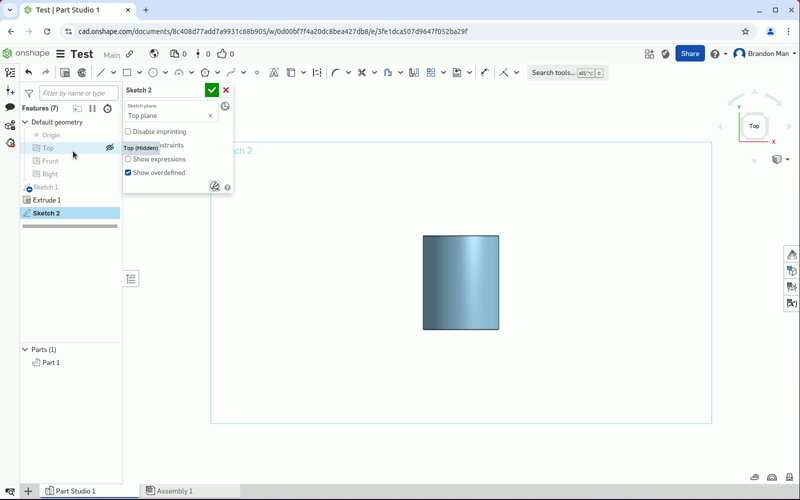
mouse_move(73, 352)
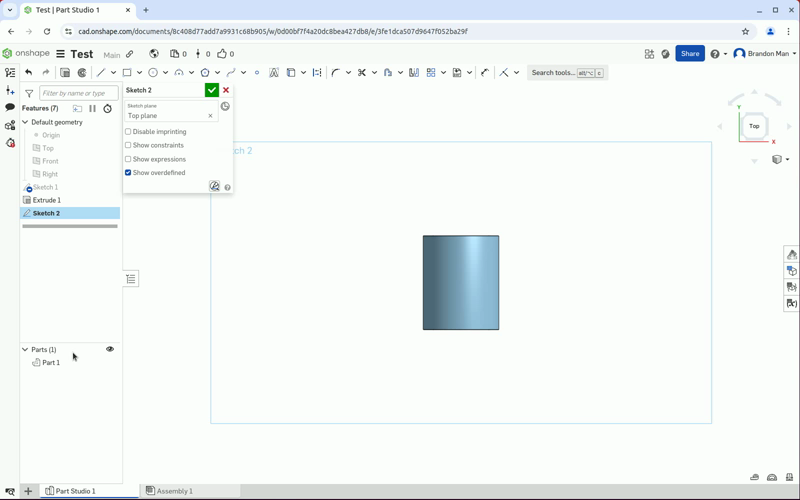
key(y)
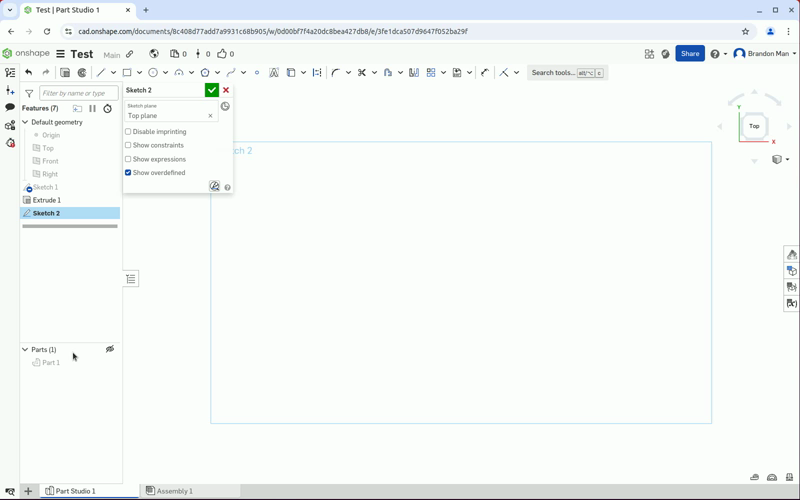
key(c)
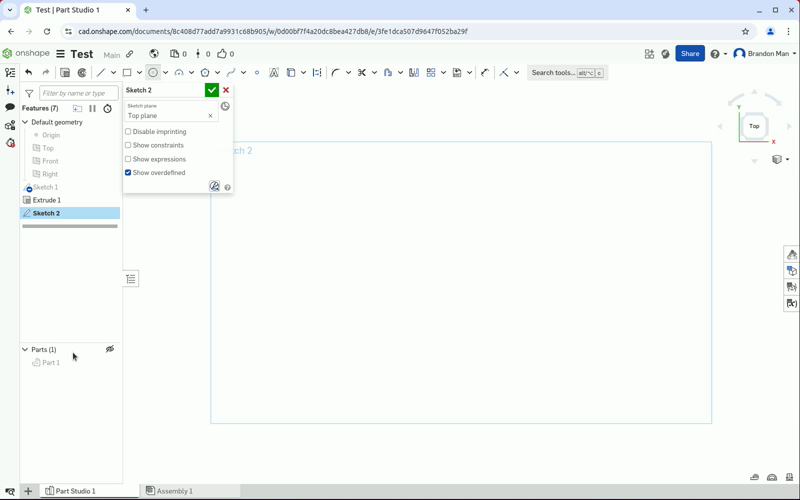
key_down(shift)
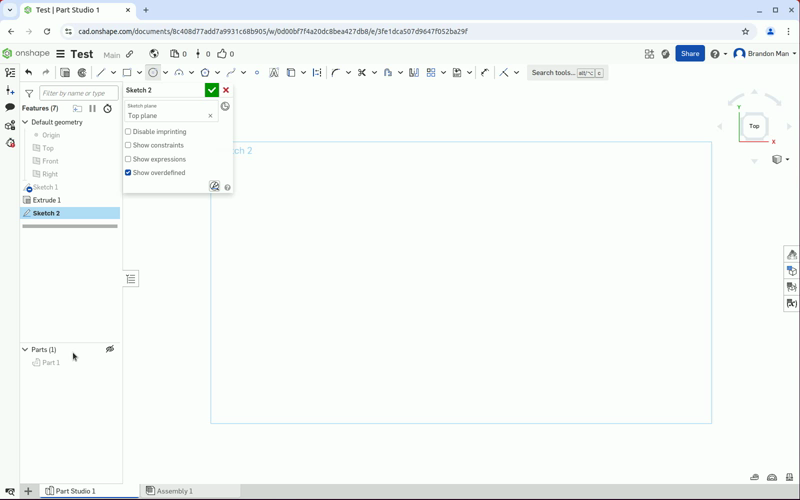
mouse_move(461, 282)
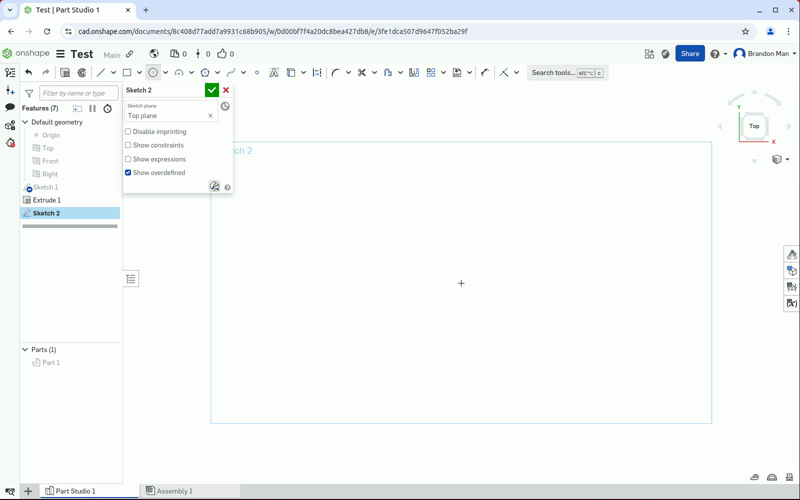
click(461, 282)
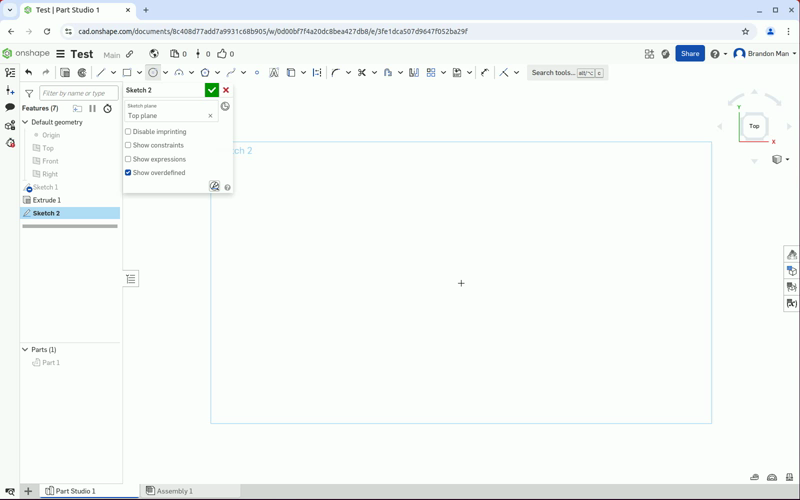
key_up(shift)
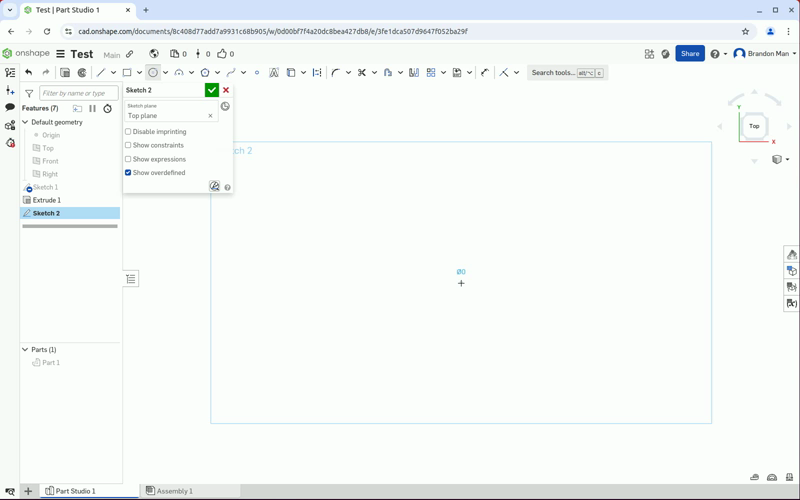
mouse_move(490, 282)
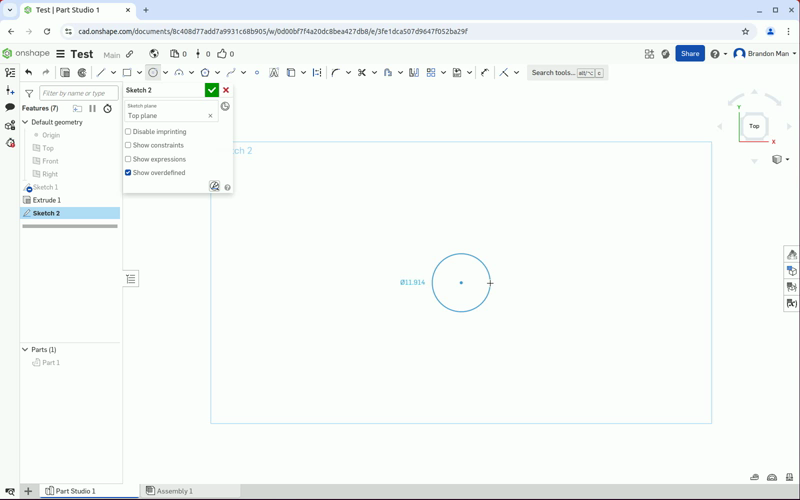
click(490, 282)
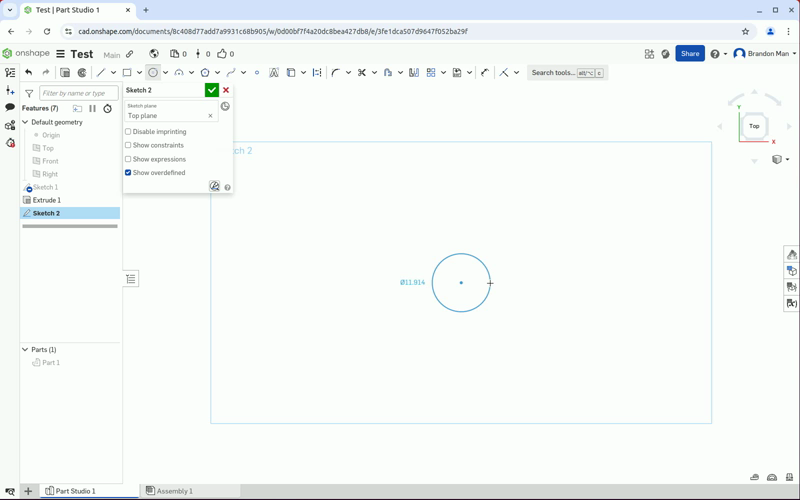
key(esc)
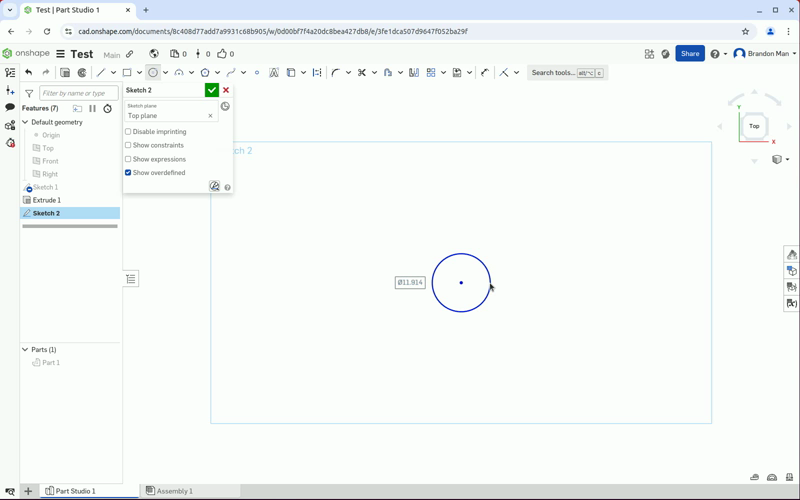
mouse_move(470, 304)
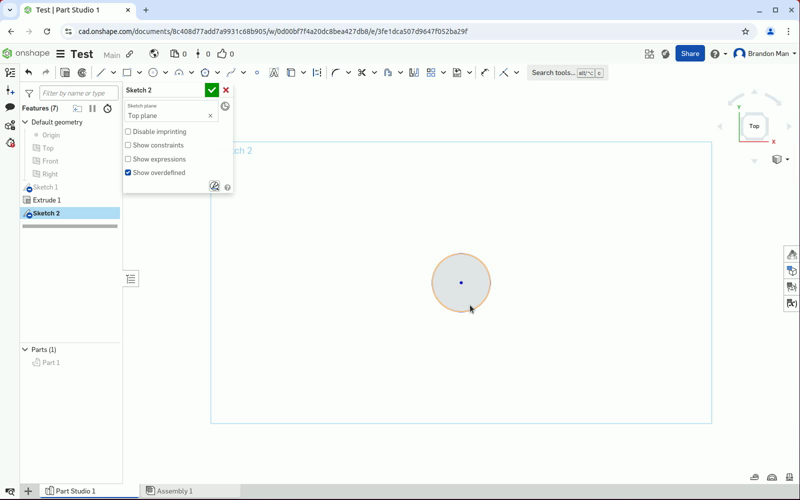
click(470, 304)
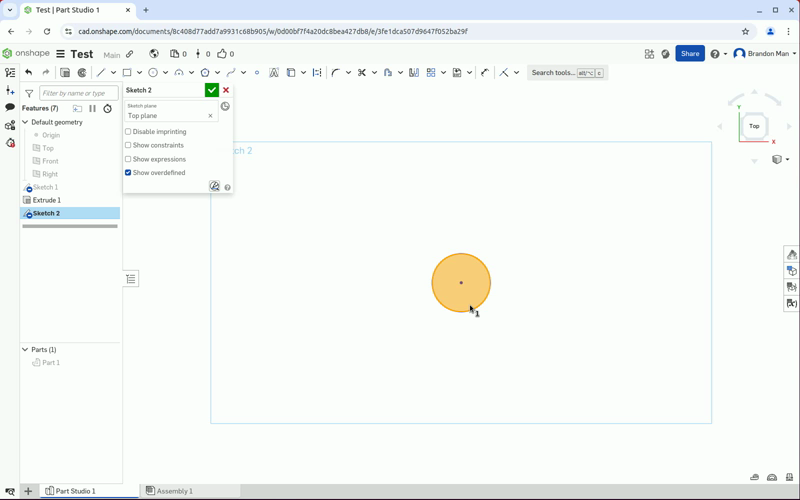
mouse_move(73, 352)
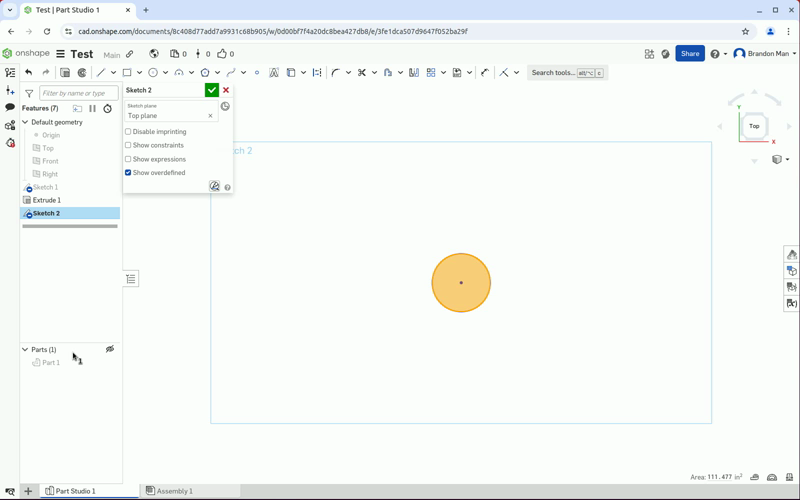
key(shift+y)
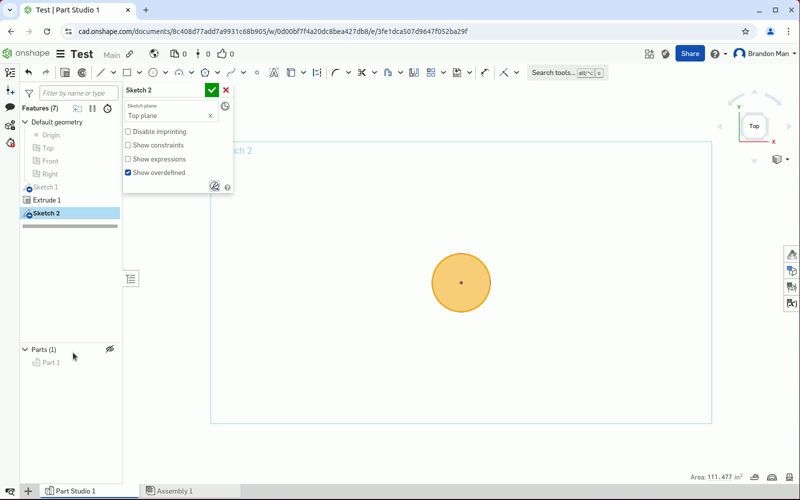
key(shift+e)
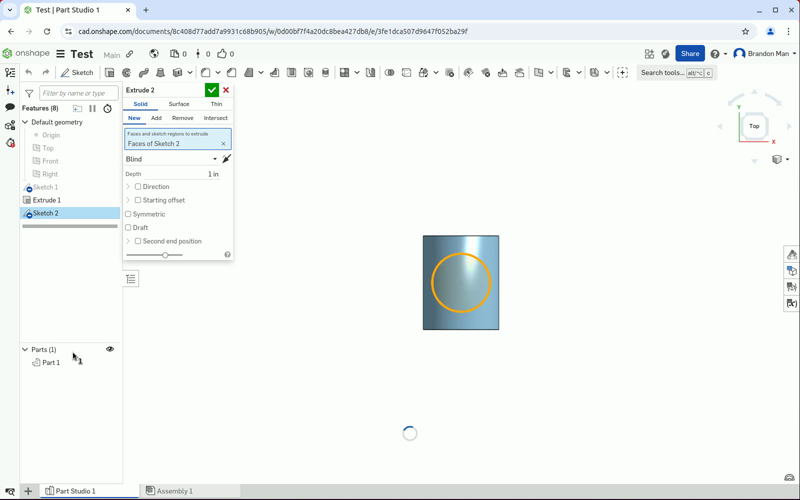
mouse_move(143, 106)
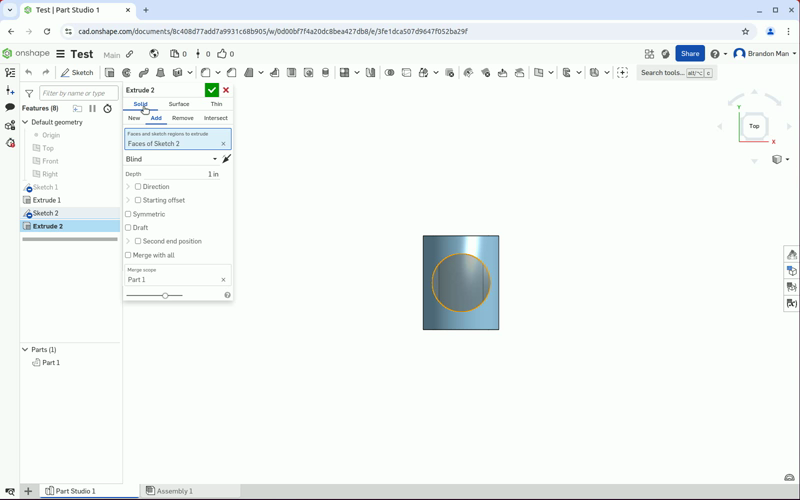
click(143, 106)
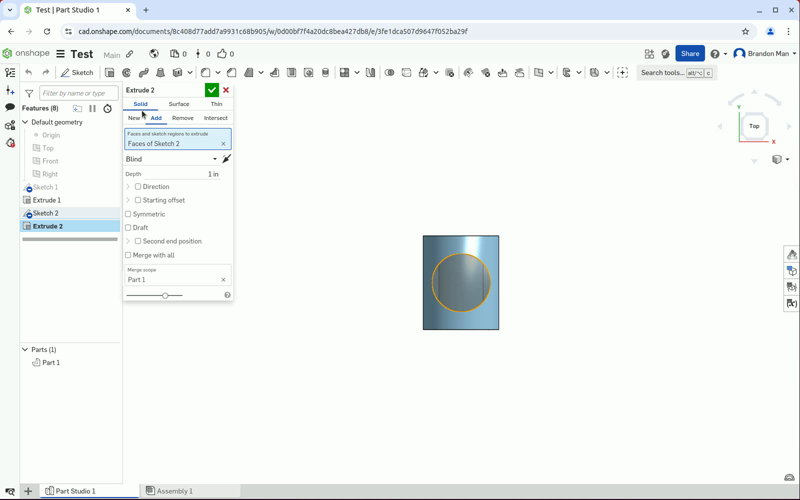
mouse_move(137, 120)
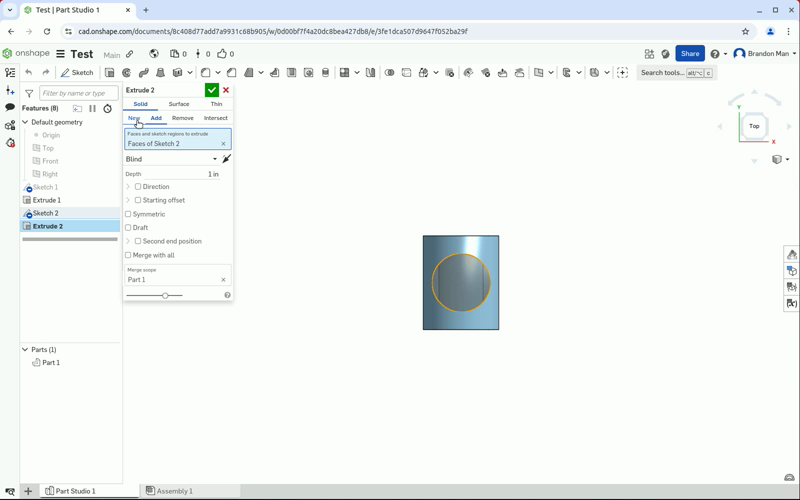
click(137, 120)
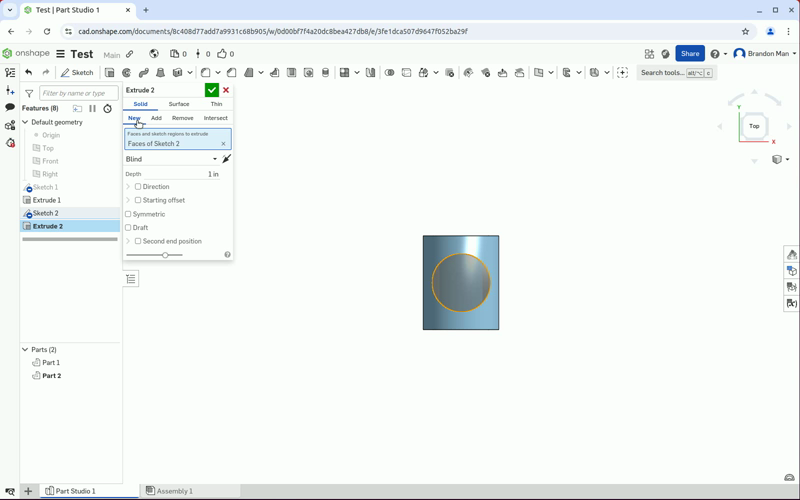
key(tab, 4)
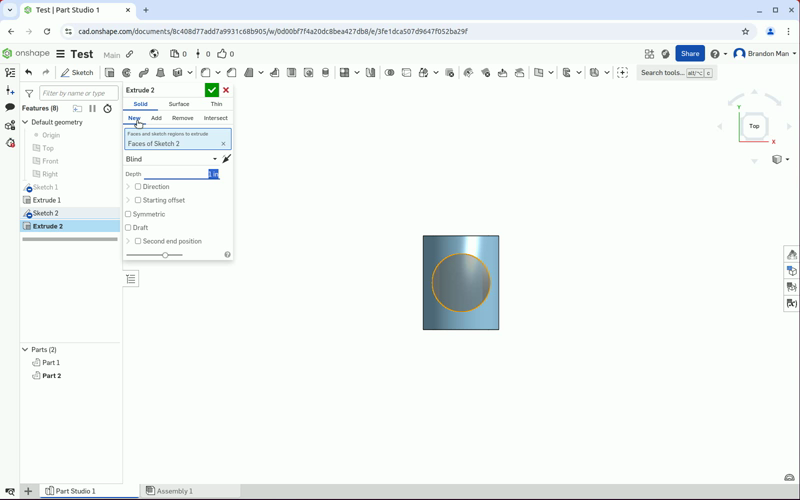
text(23.108)
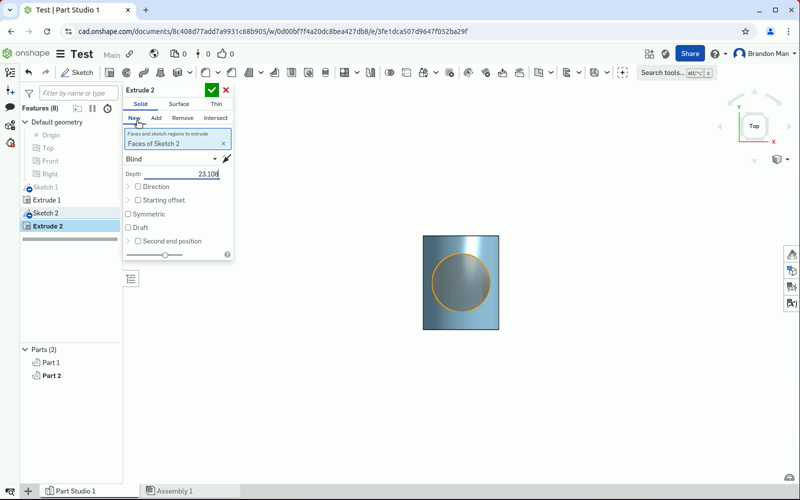
key(enter)
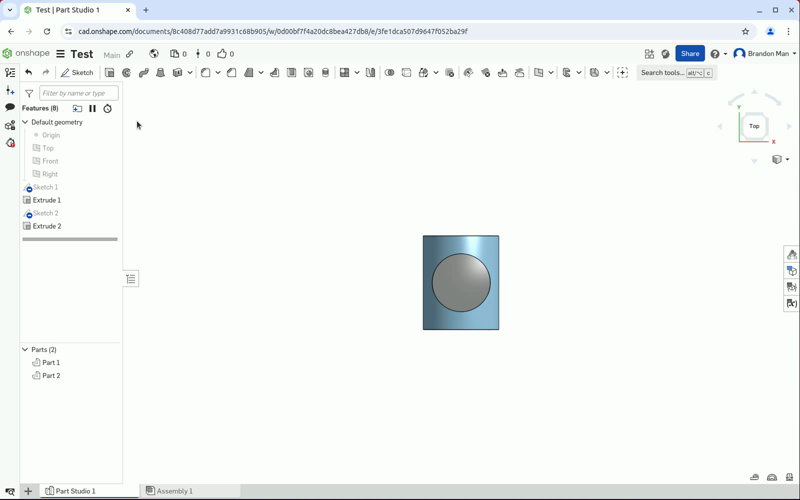
key(shift+h)
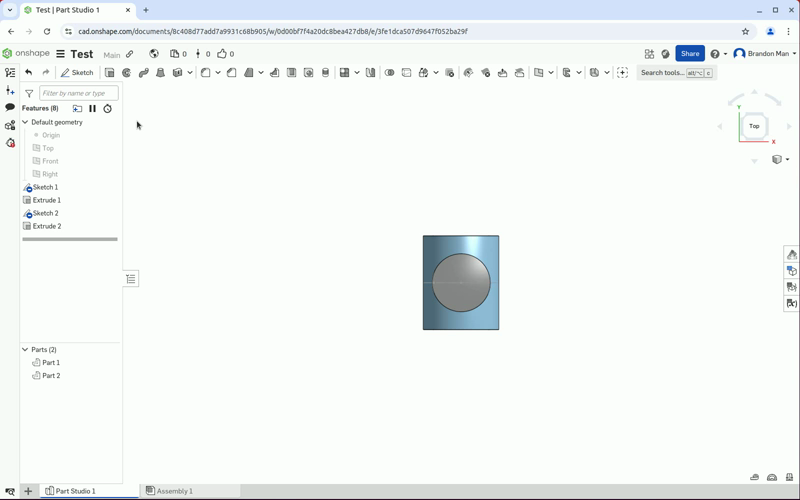
key(shift+h)
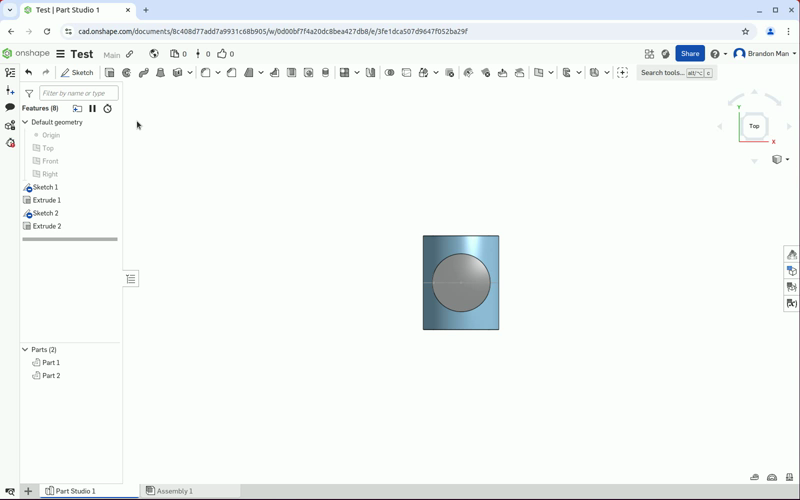
key(shift+7)
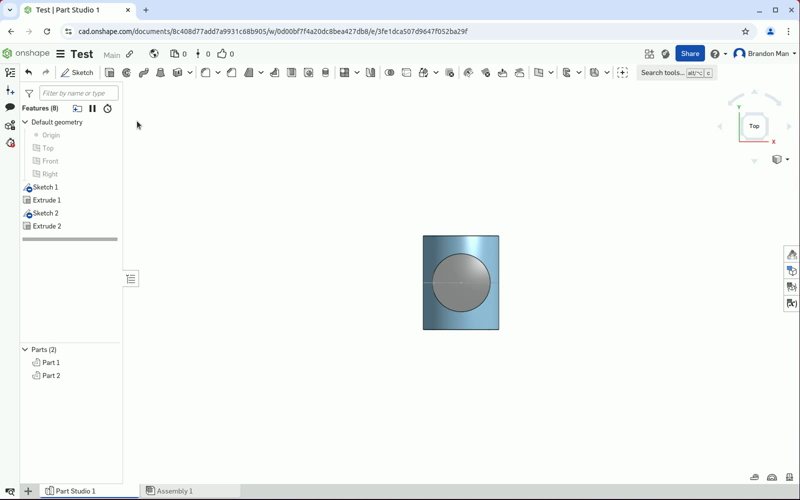
key(up, 3)
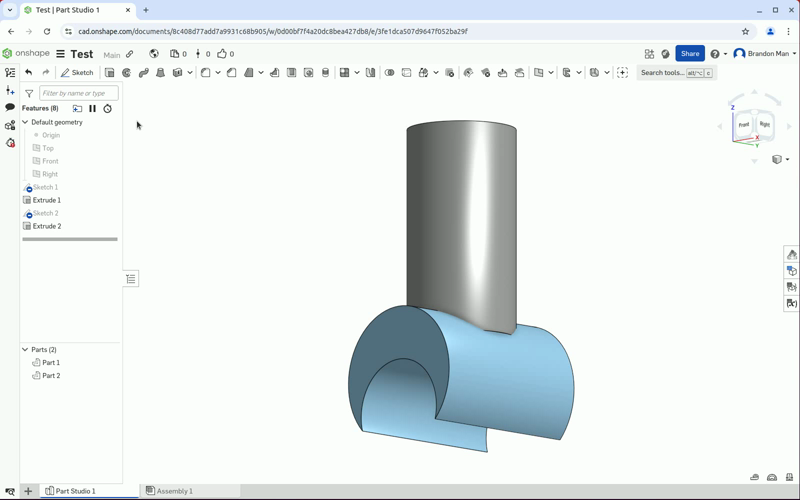
key(left, 3)
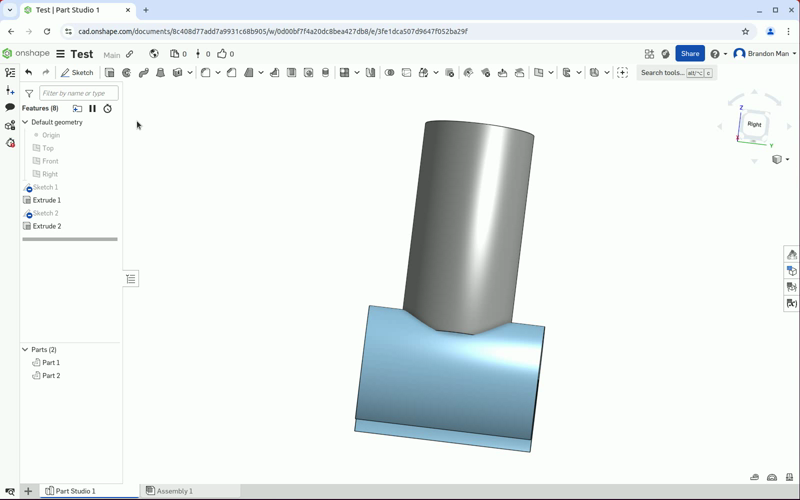
key(right, 3)
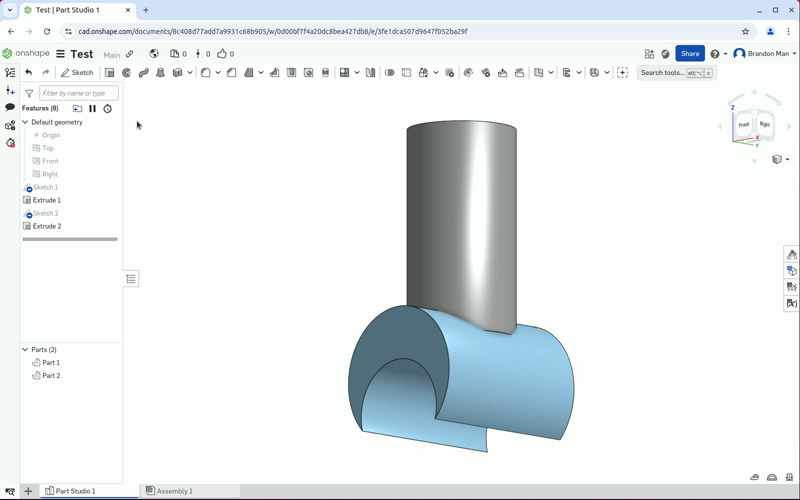
key(down, 3)
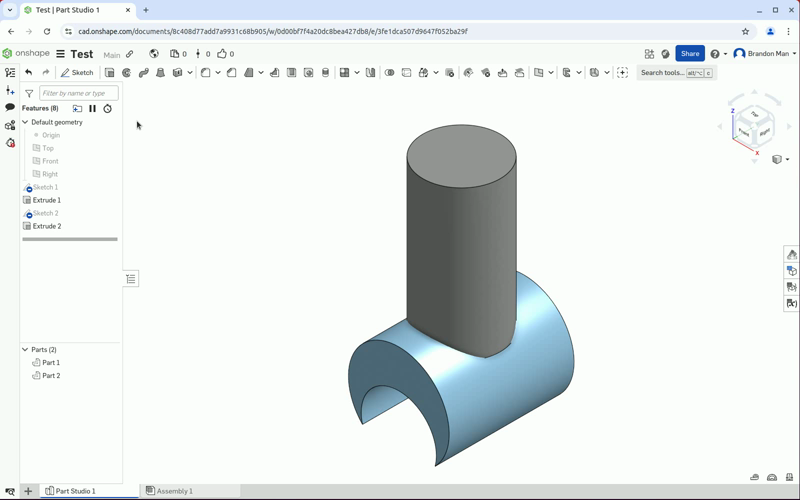
mouse_move(73, 189)
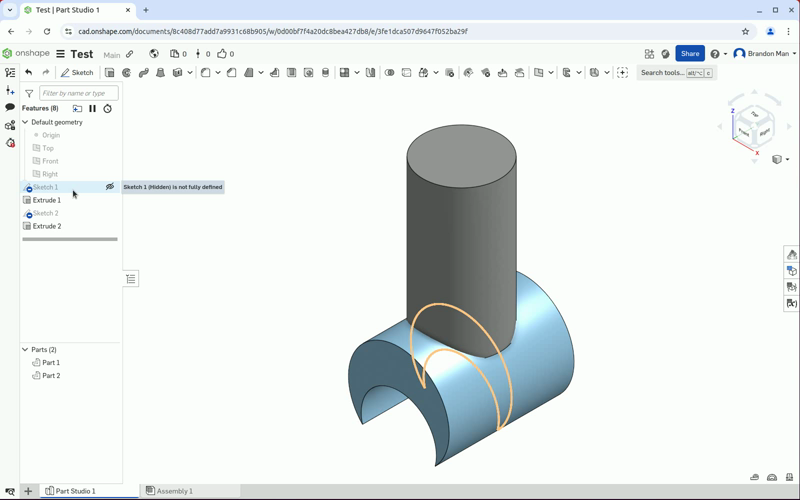
click(73, 189)